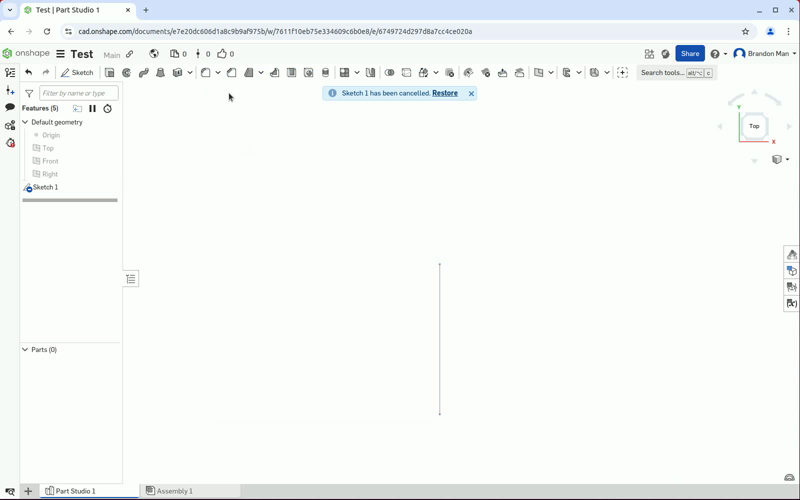
key(shift+h)
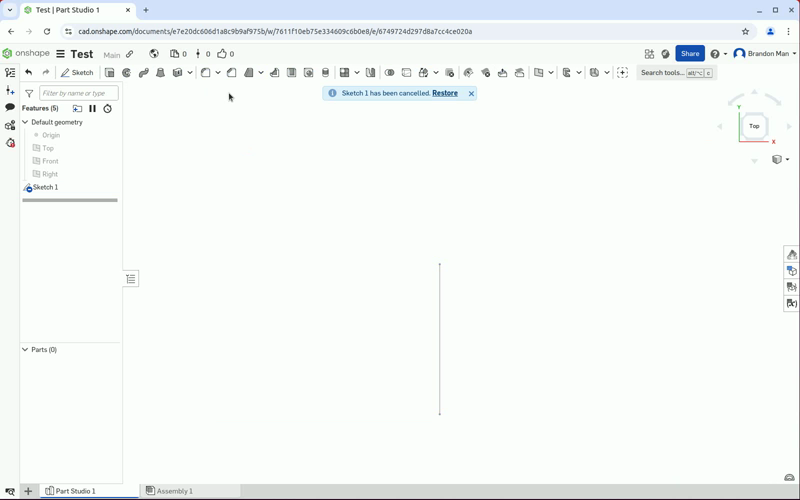
key(shift+s)
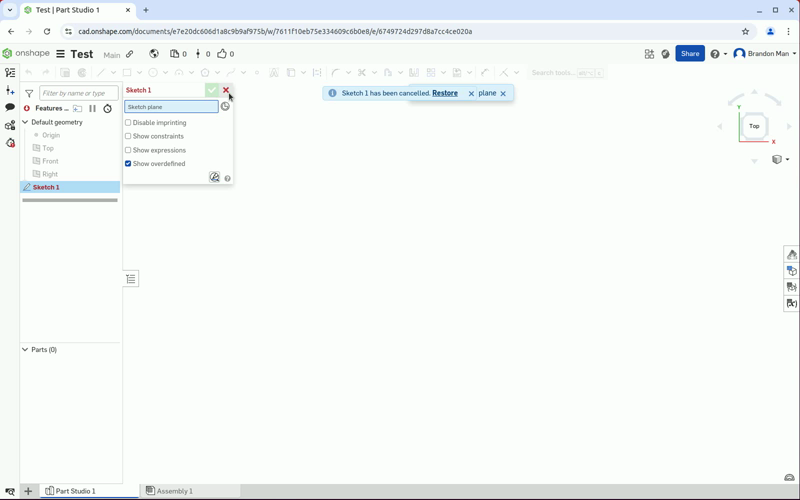
mouse_move(73, 150)
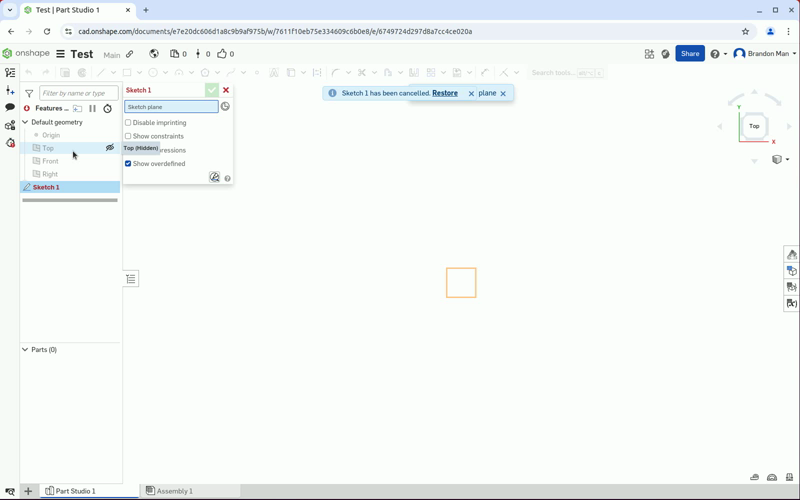
click(73, 150)
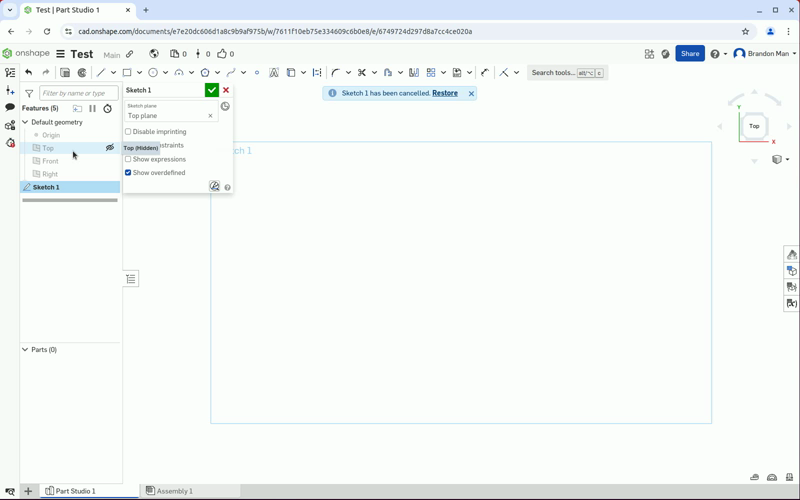
mouse_move(73, 352)
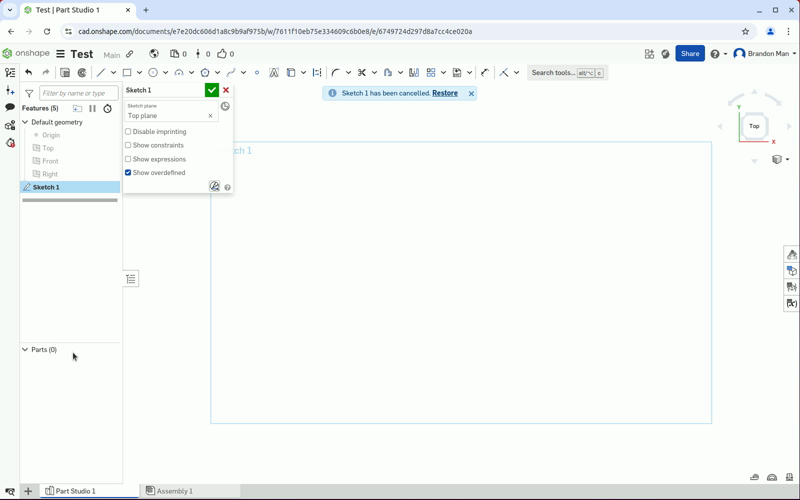
key(y)
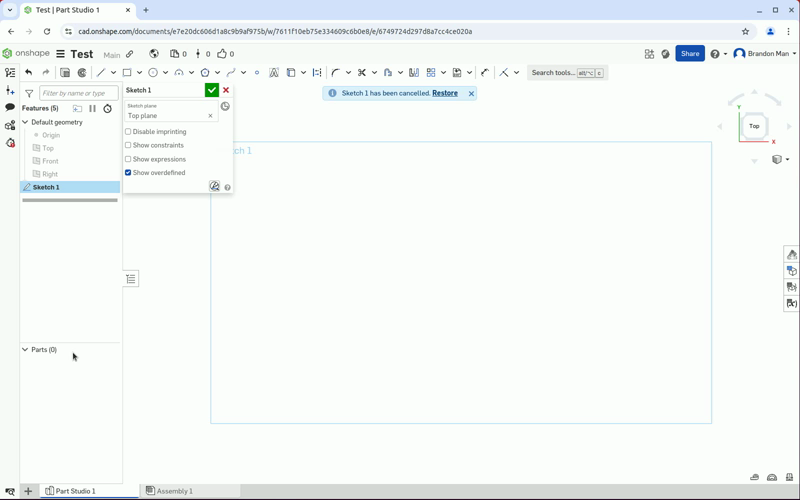
key(l)
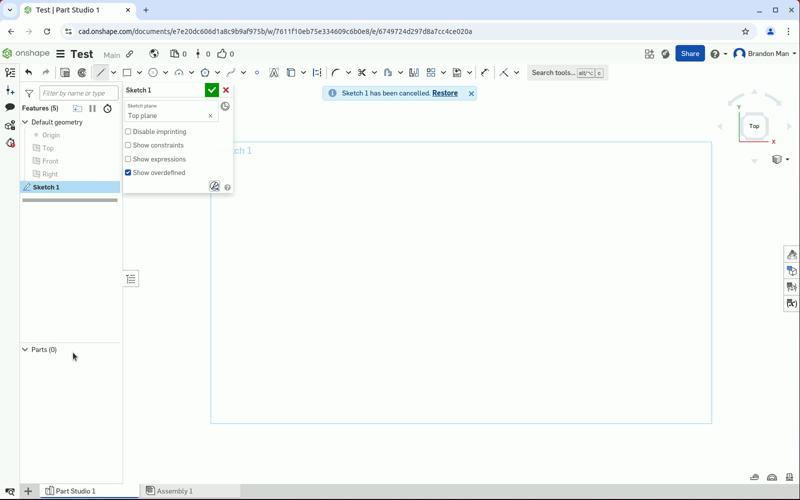
key_down(shift)
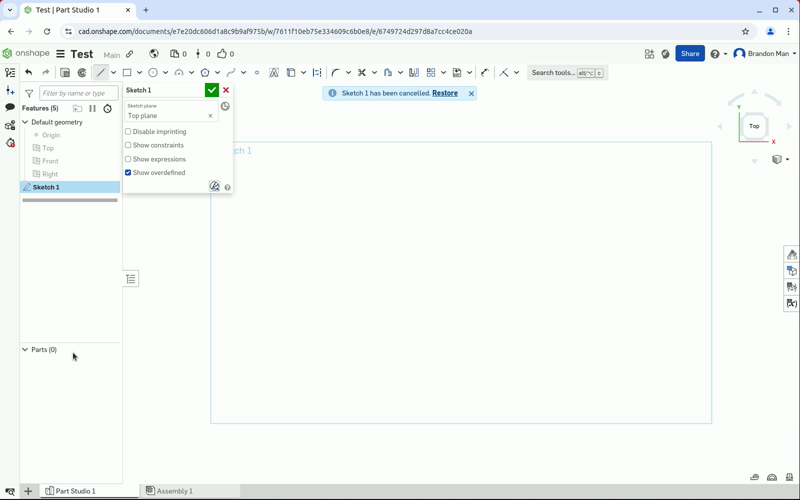
mouse_move(460, 282)
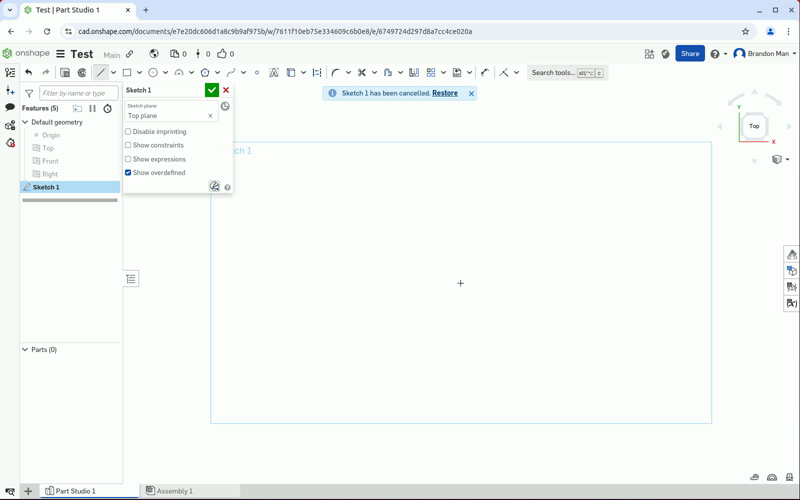
click(460, 282)
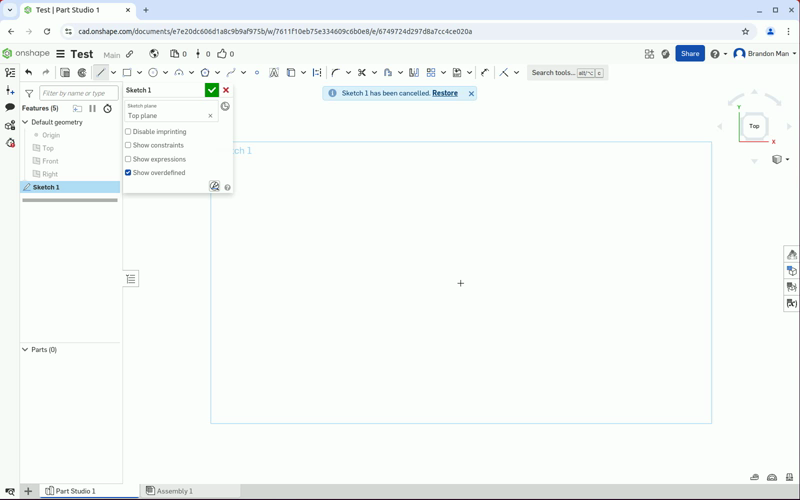
key_up(shift)
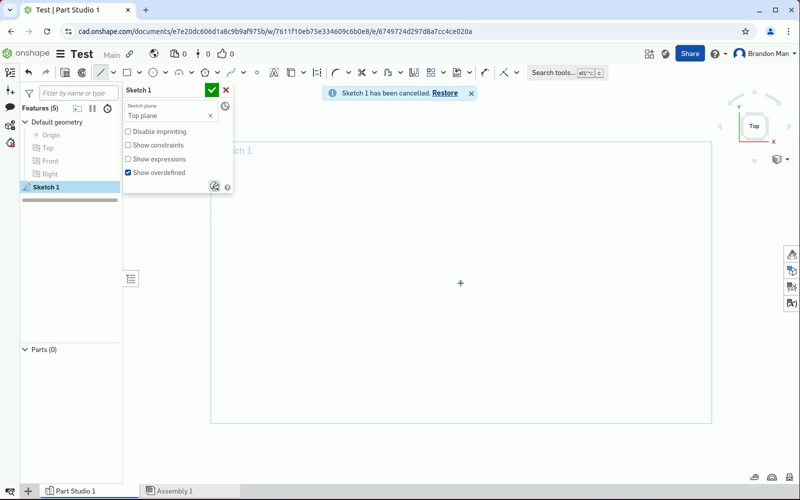
key_down(shift)
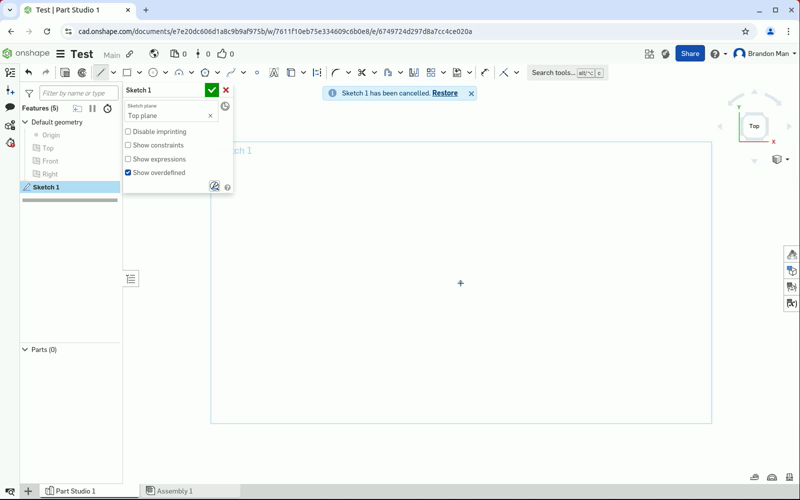
mouse_move(573, 282)
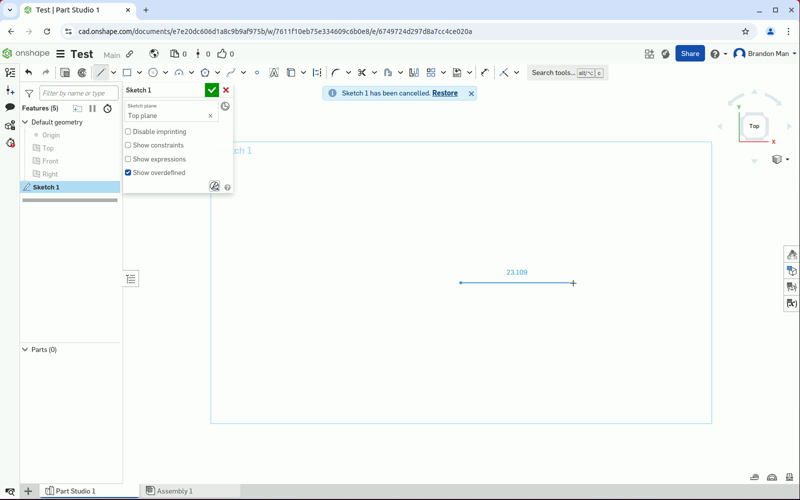
click(573, 282)
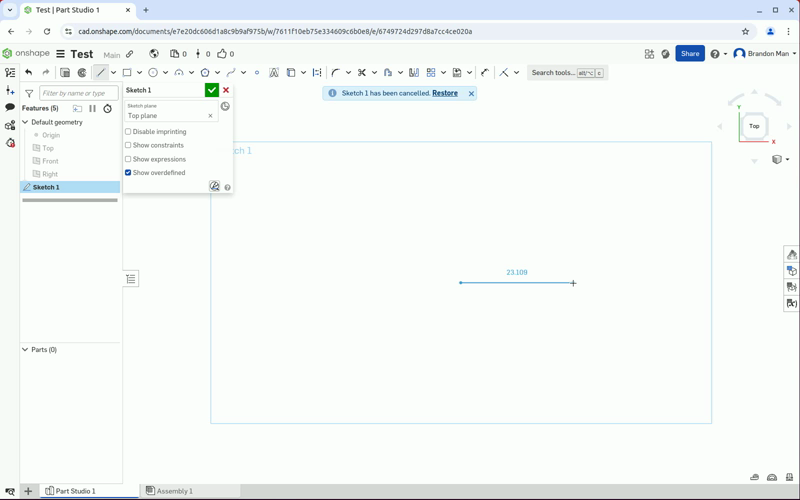
key_up(shift)
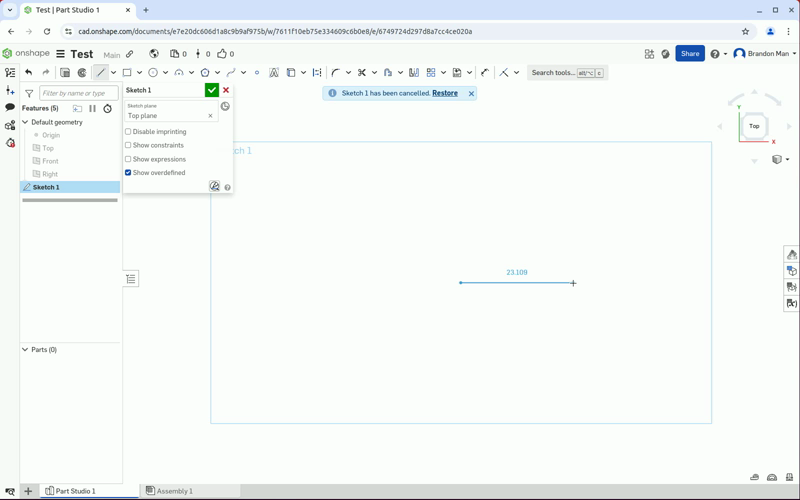
key_down(shift)
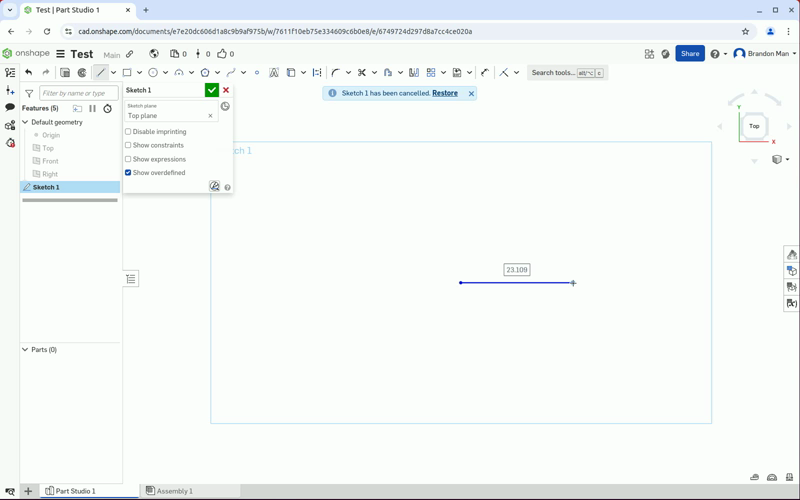
mouse_move(573, 215)
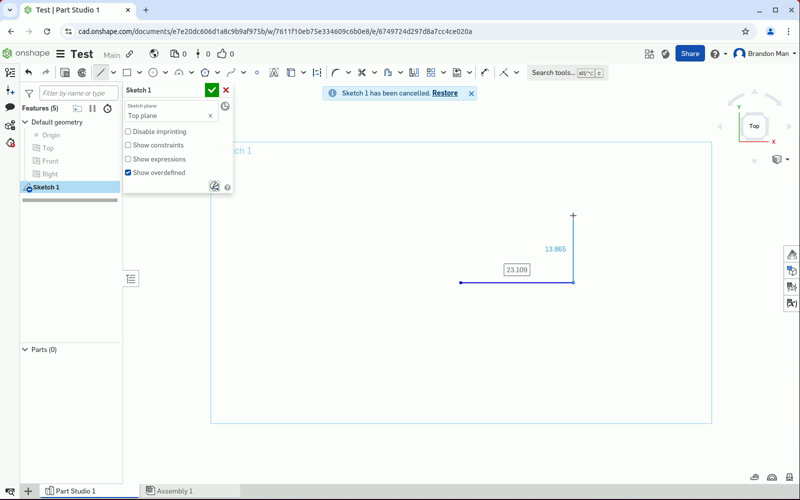
click(573, 215)
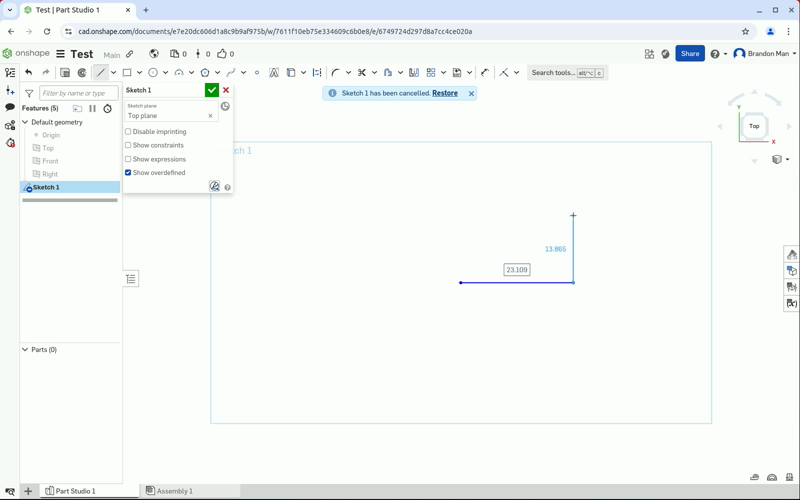
key_up(shift)
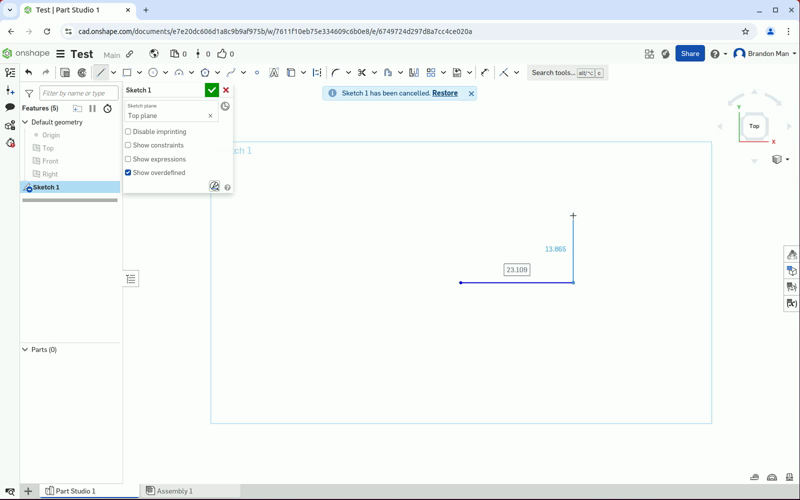
key_down(shift)
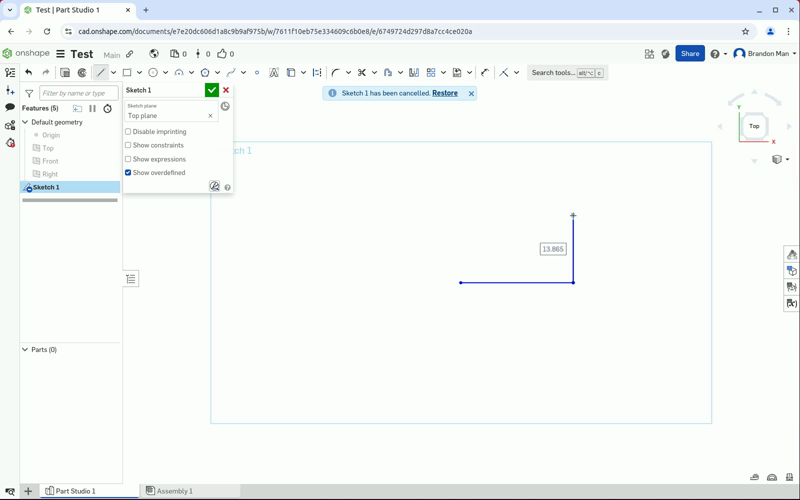
mouse_move(460, 215)
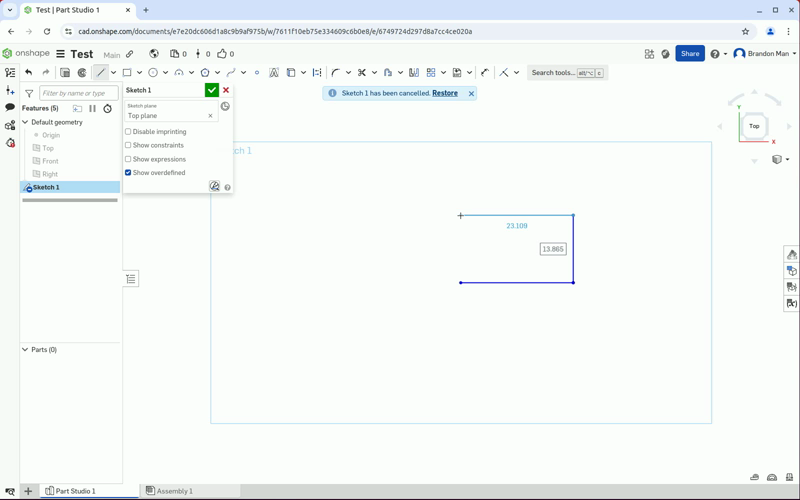
click(460, 215)
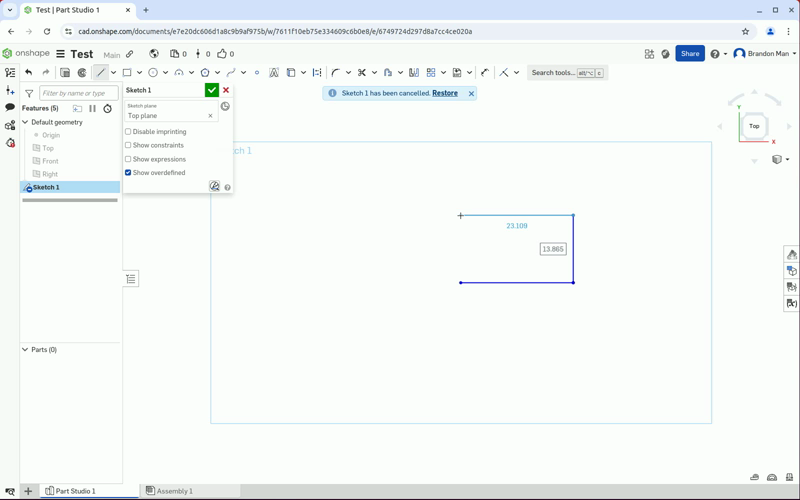
key_up(shift)
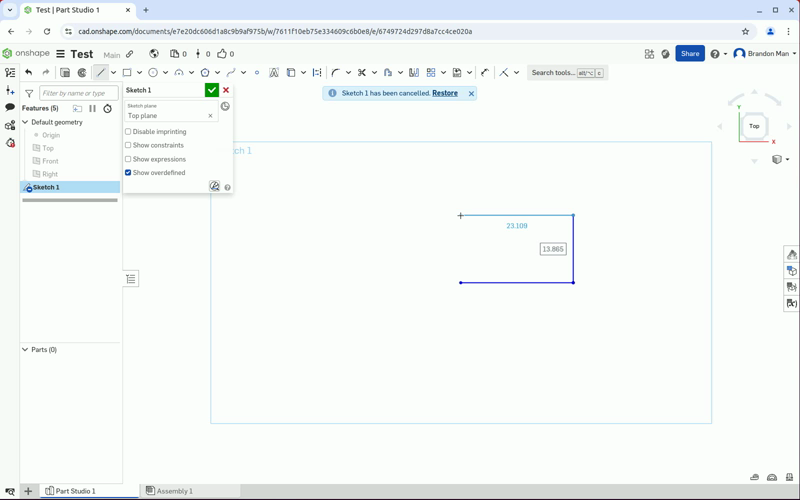
key_down(shift)
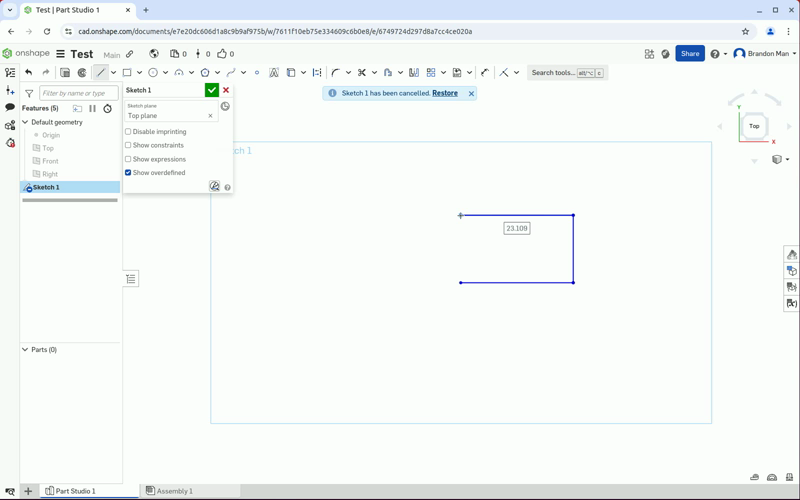
mouse_move(490, 215)
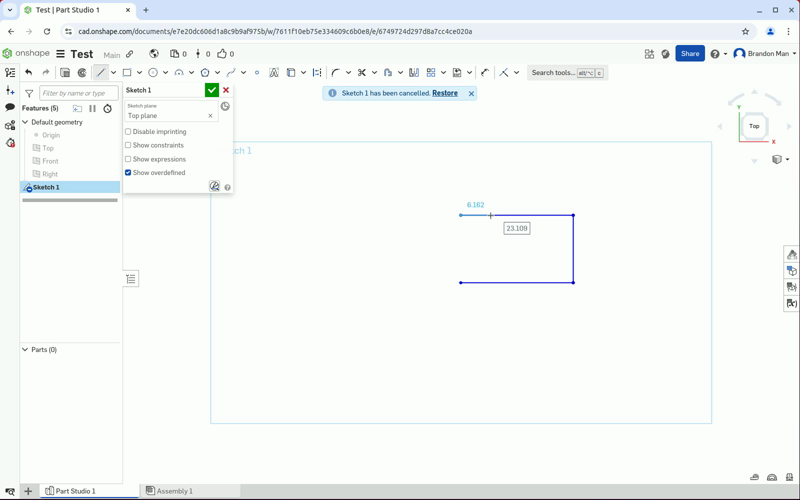
mouse_move(460, 240)
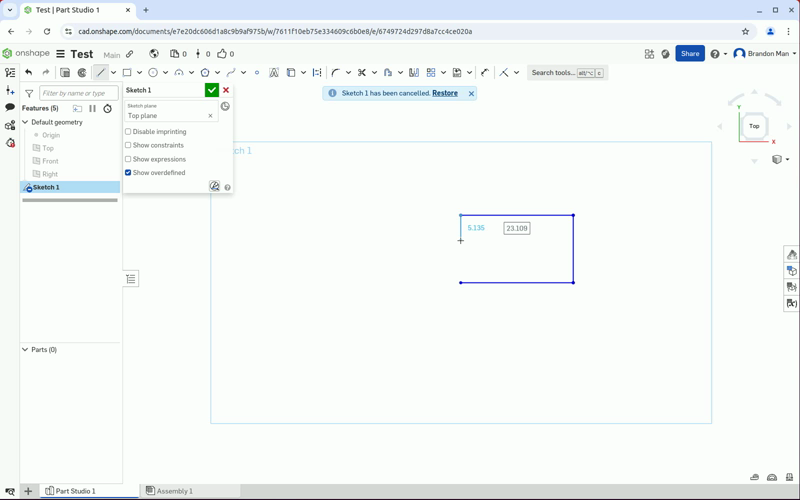
click(460, 240)
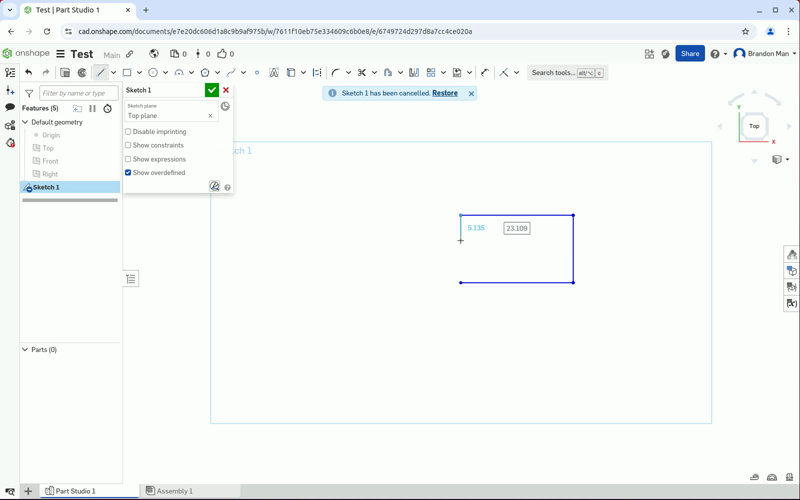
key_up(shift)
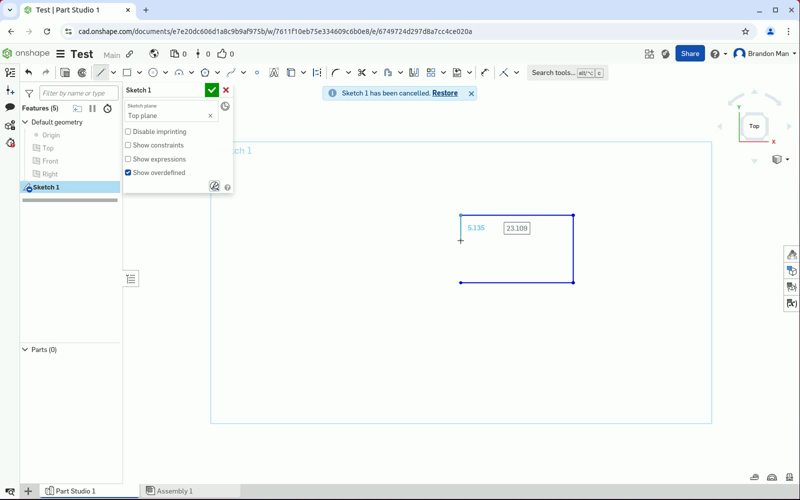
key_down(shift)
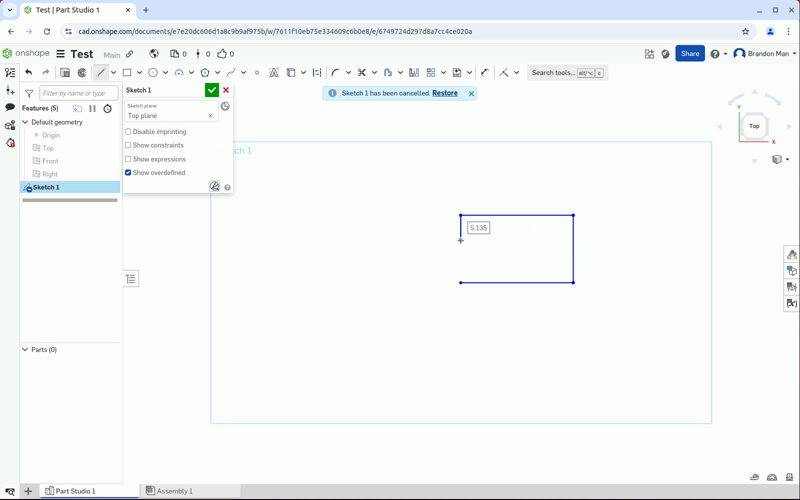
mouse_move(490, 240)
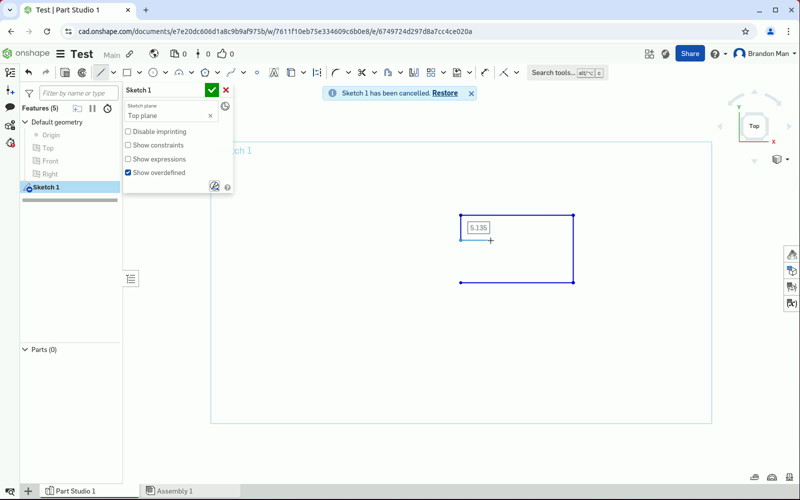
mouse_move(460, 258)
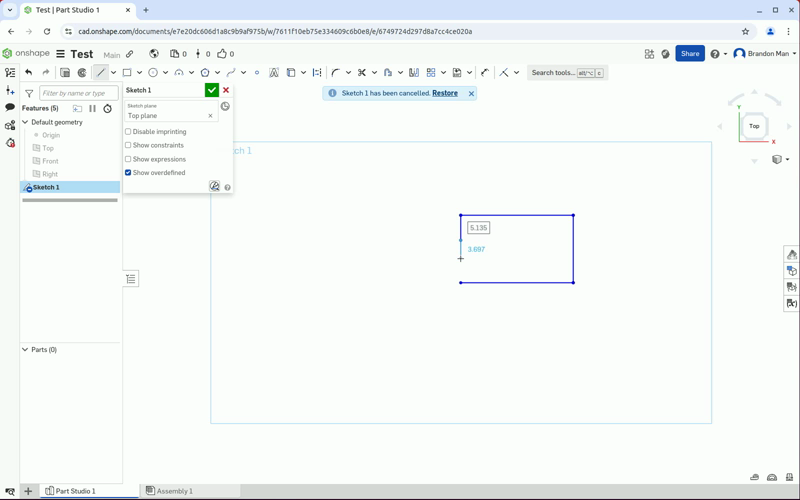
click(460, 258)
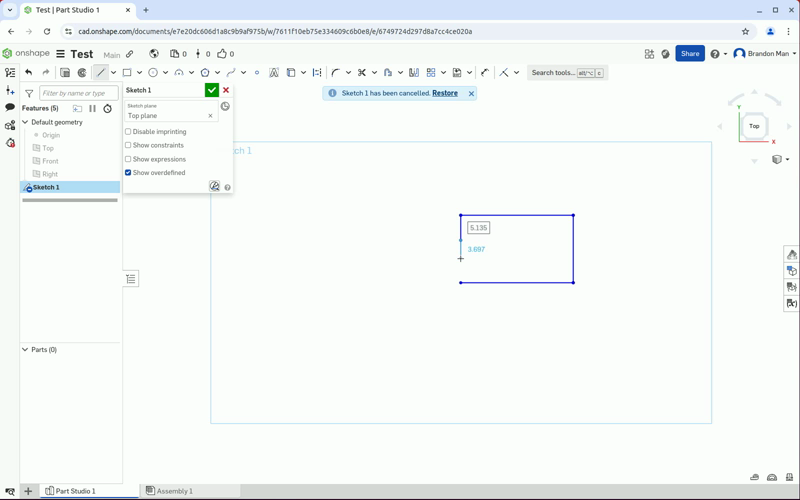
key_up(shift)
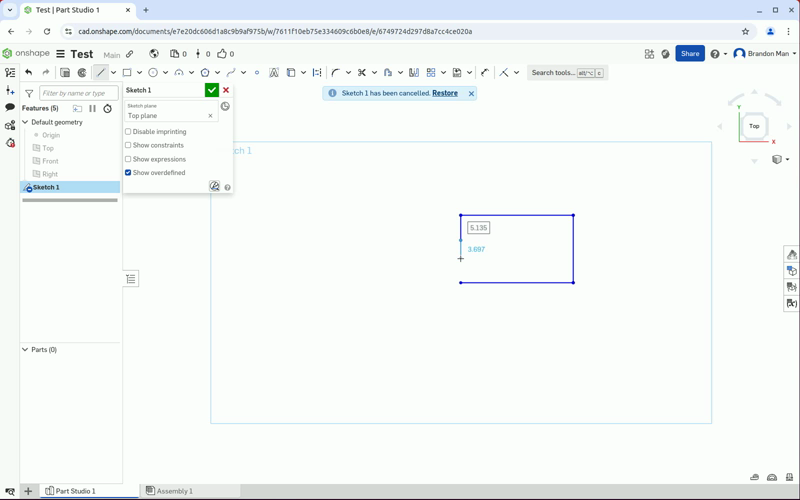
mouse_move(490, 258)
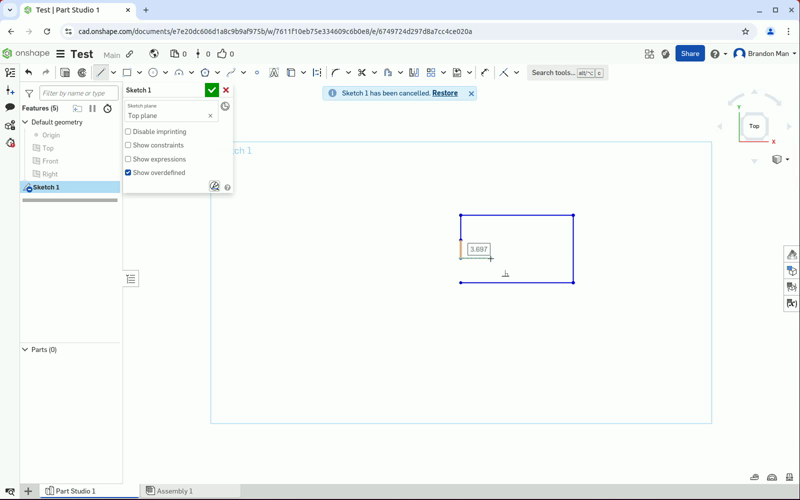
key_down(shift)
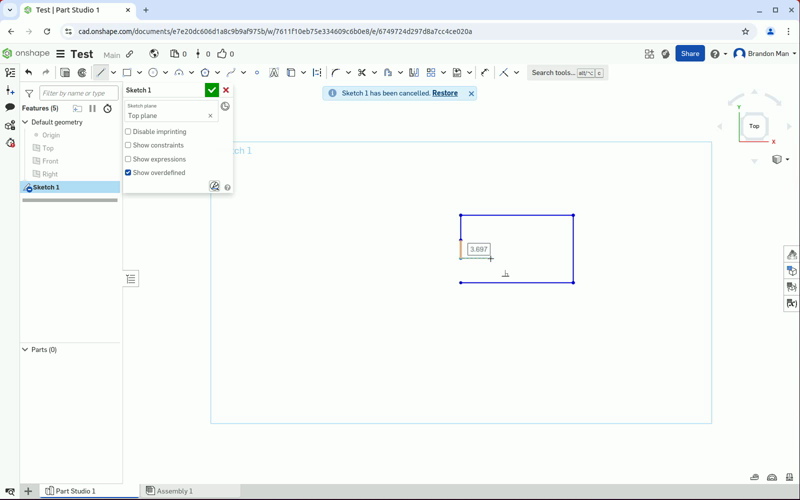
mouse_move(460, 282)
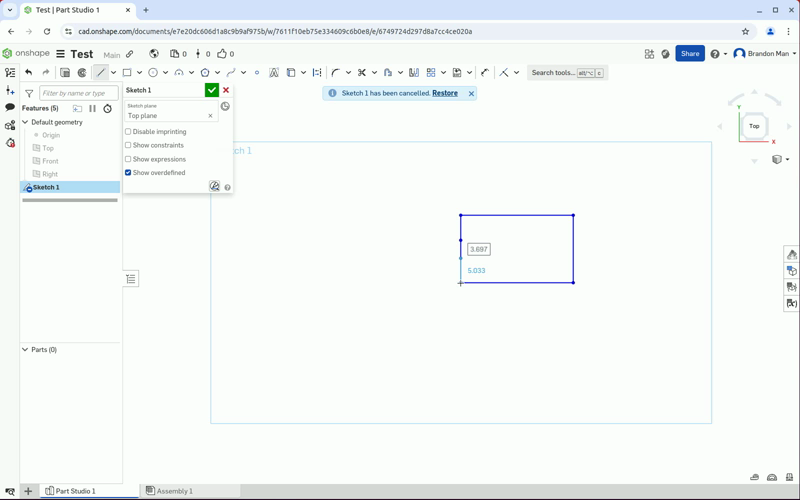
key_up(shift)
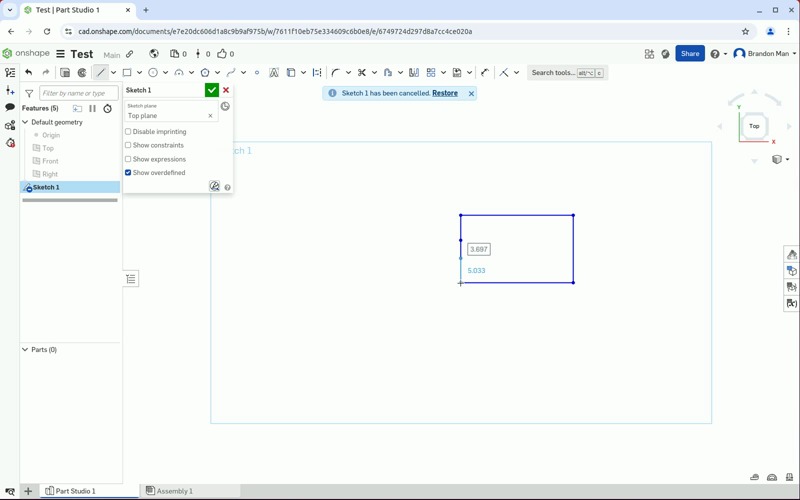
click(460, 282)
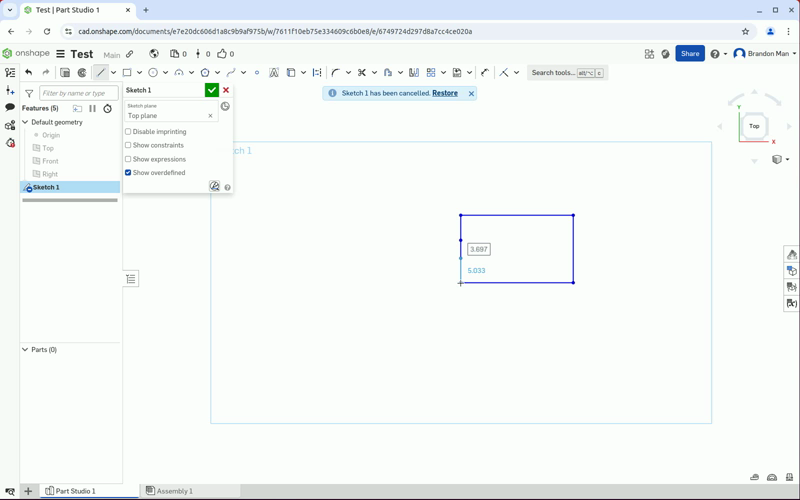
key(esc)
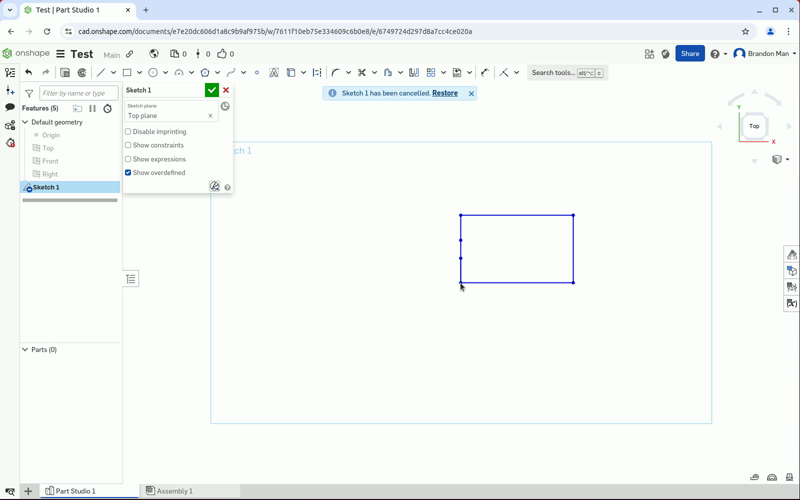
mouse_move(539, 271)
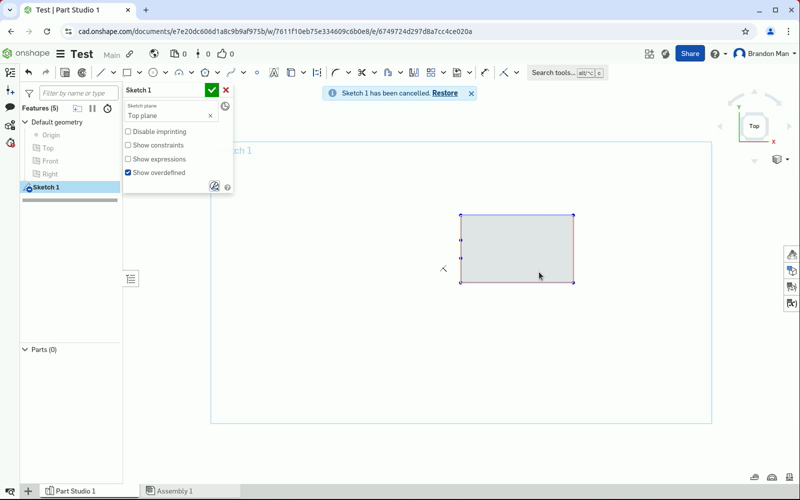
click(539, 271)
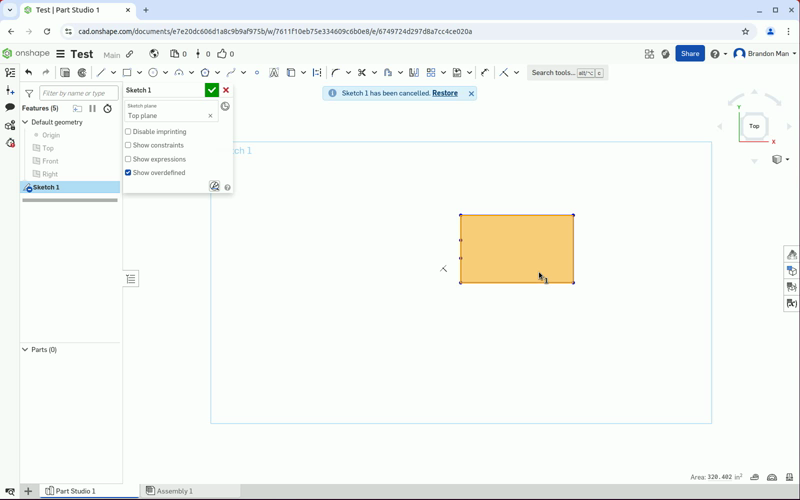
mouse_move(73, 352)
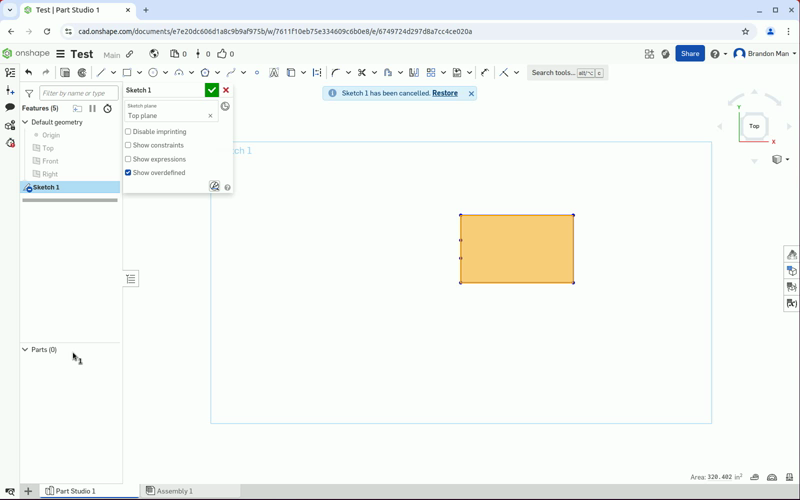
key(shift+y)
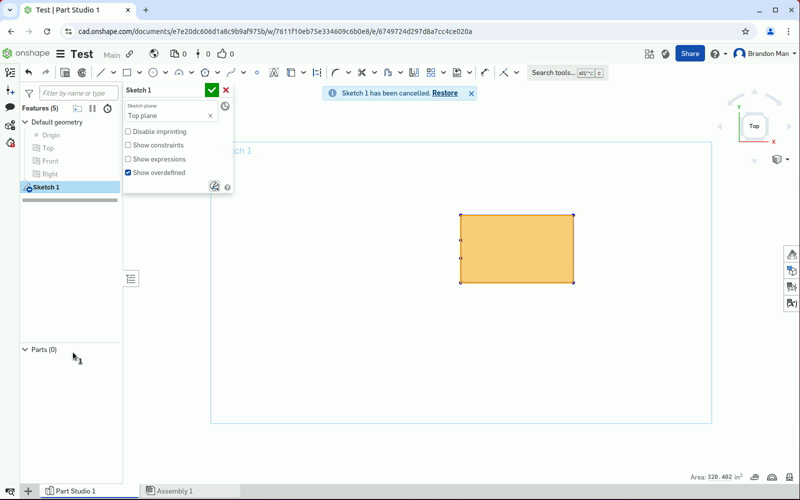
key(shift+e)
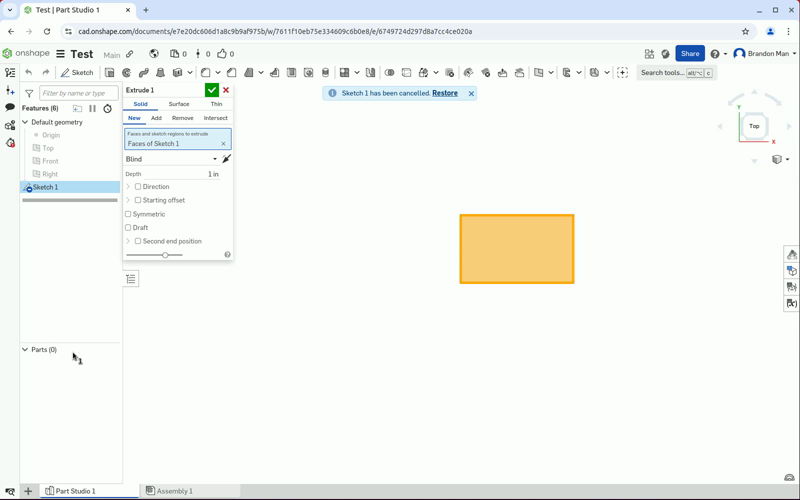
mouse_move(143, 106)
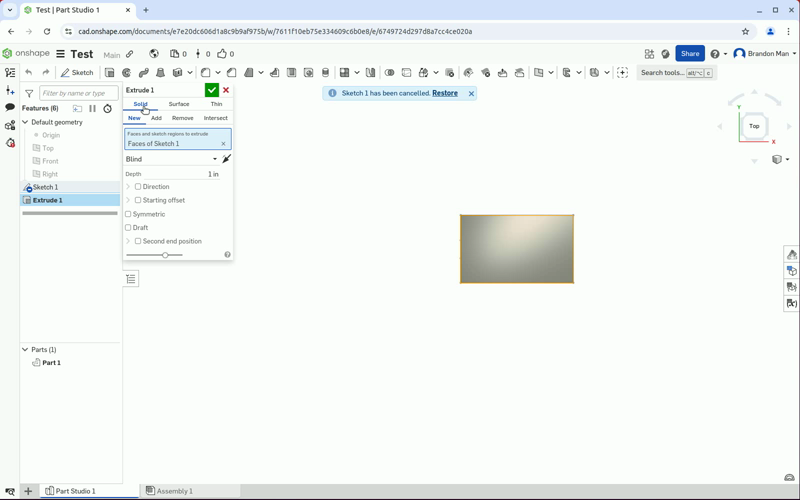
click(143, 106)
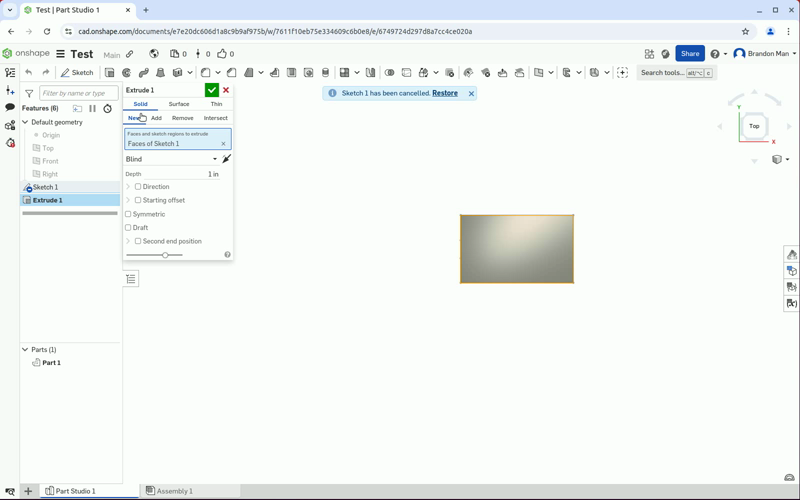
mouse_move(137, 120)
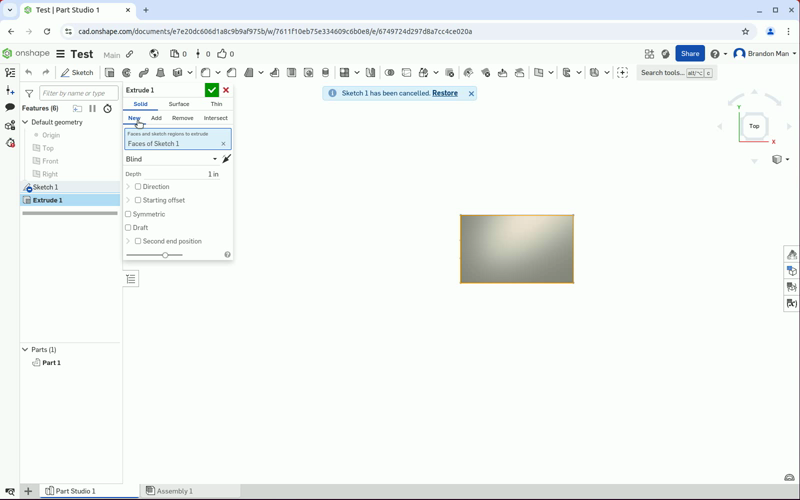
click(137, 120)
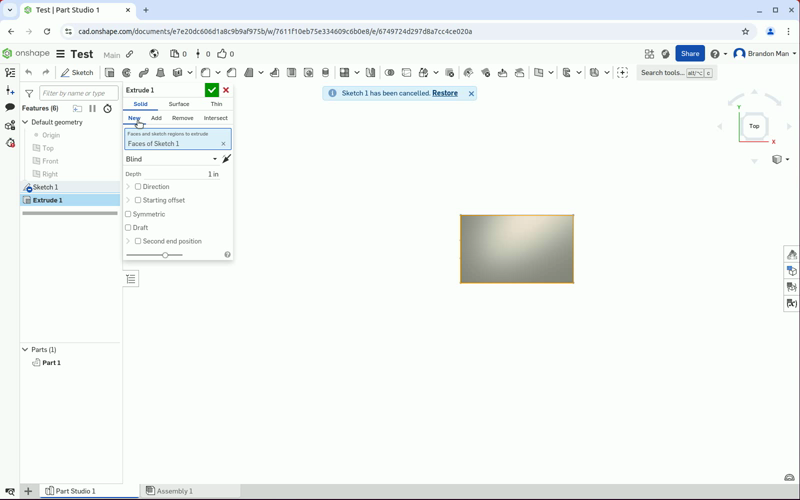
key(tab, 4)
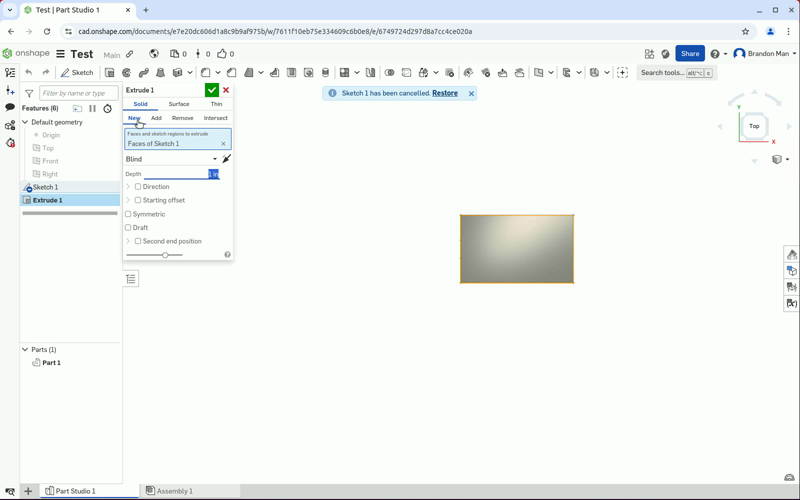
text(0.963)
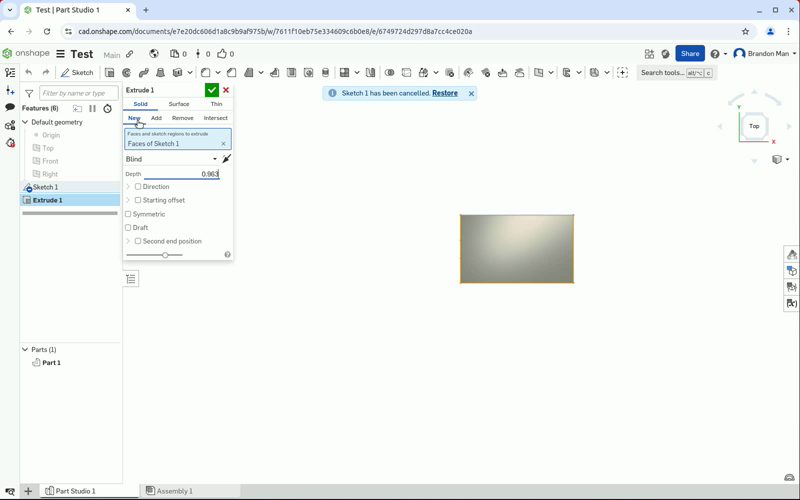
key(enter)
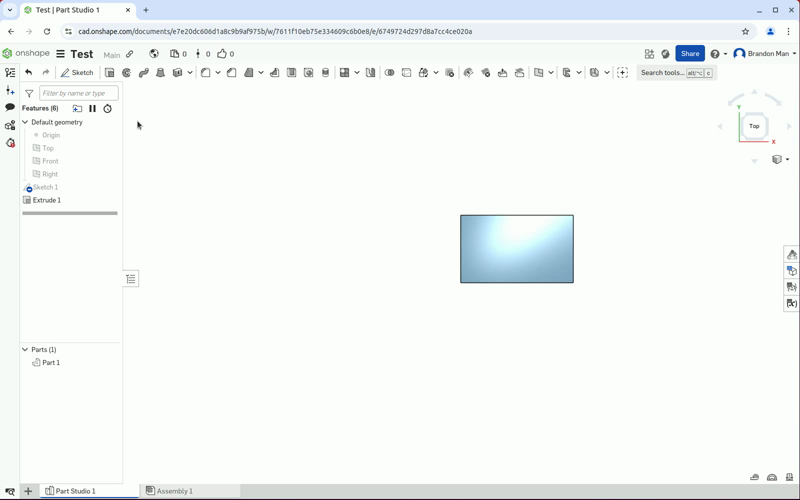
key(shift+h)
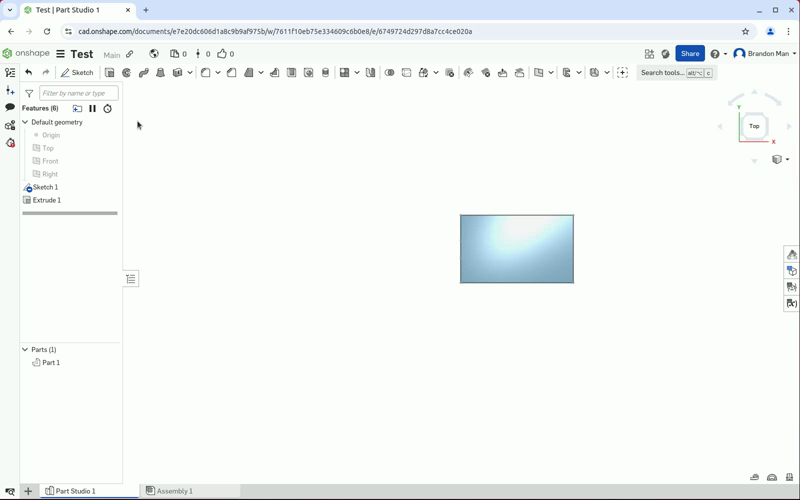
key(shift+h)
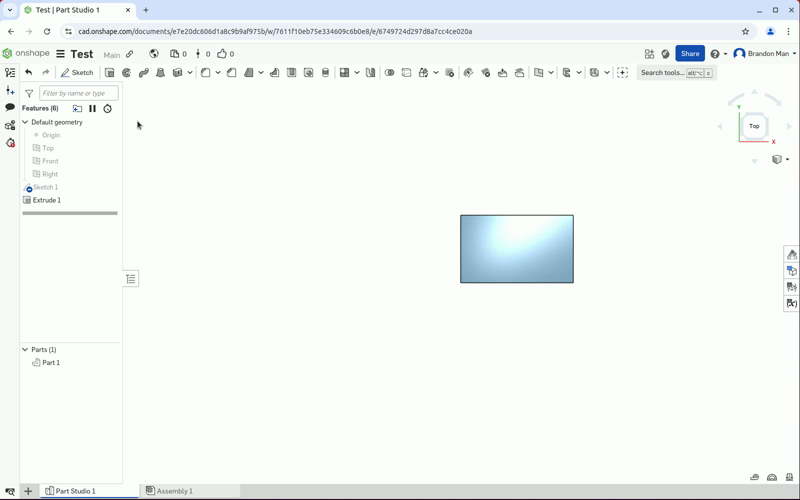
mouse_move(73, 189)
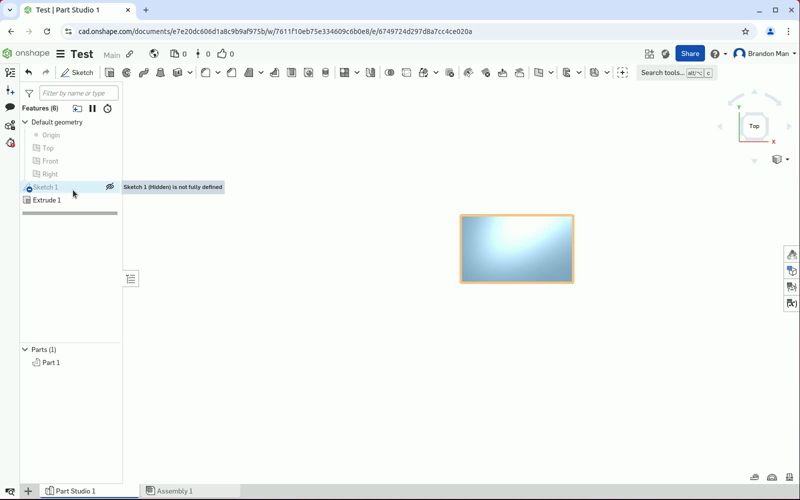
click(73, 189)
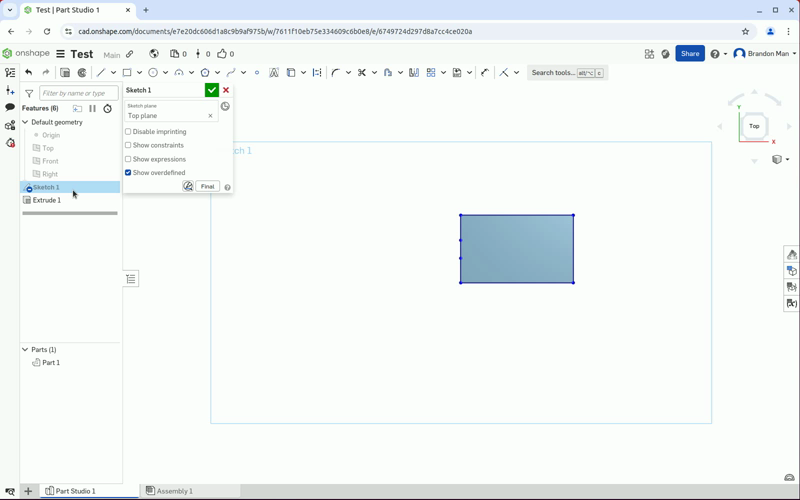
mouse_move(229, 92)
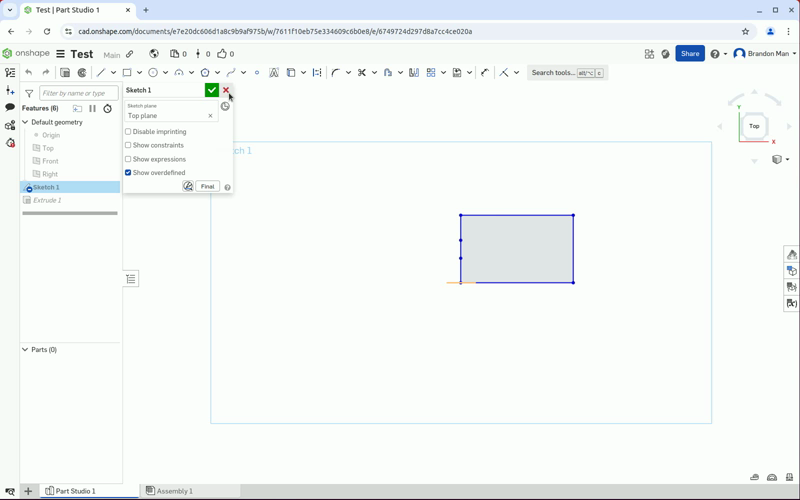
click(229, 92)
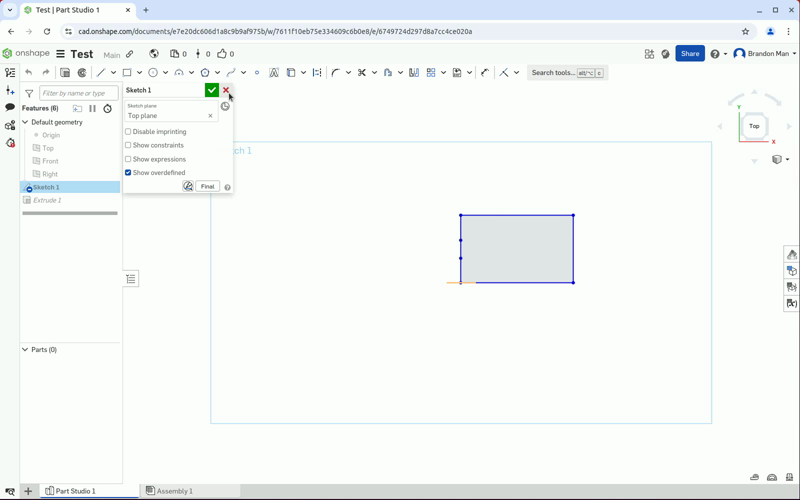
key(shift+s)
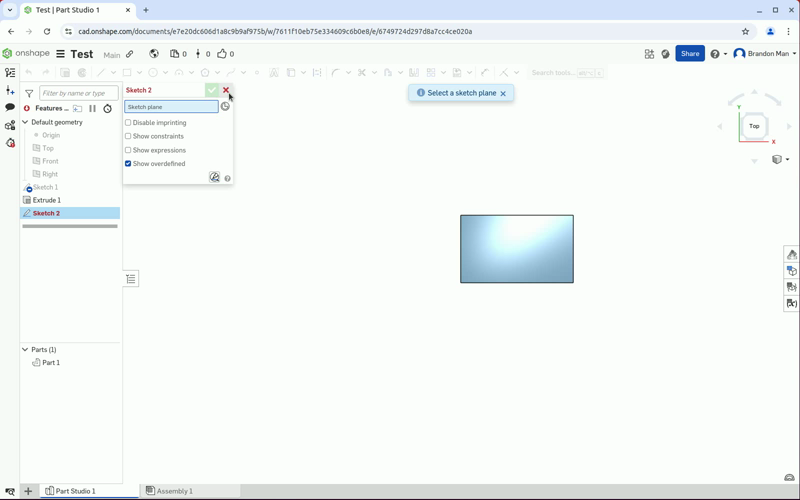
mouse_move(73, 150)
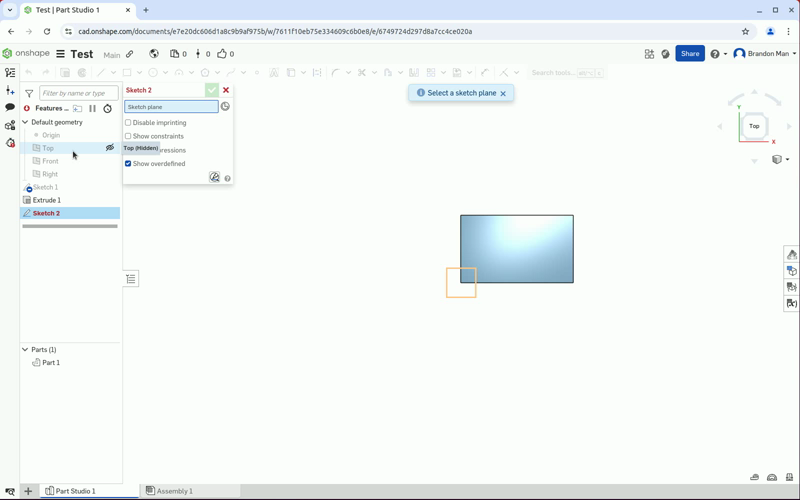
click(73, 150)
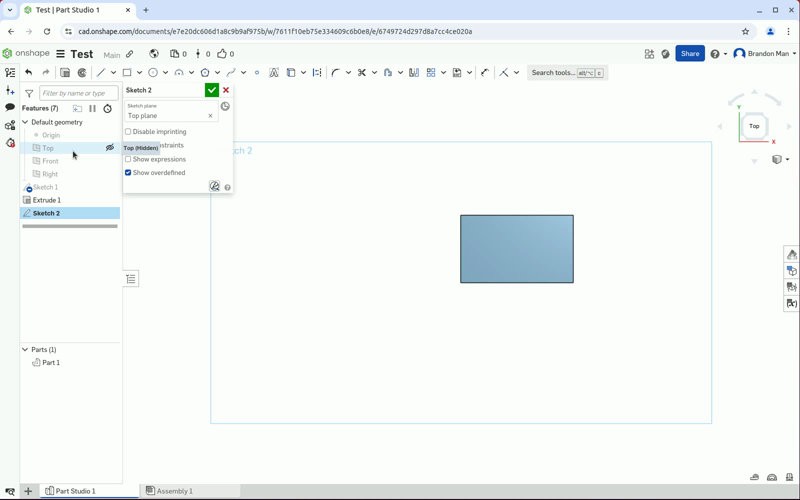
mouse_move(73, 352)
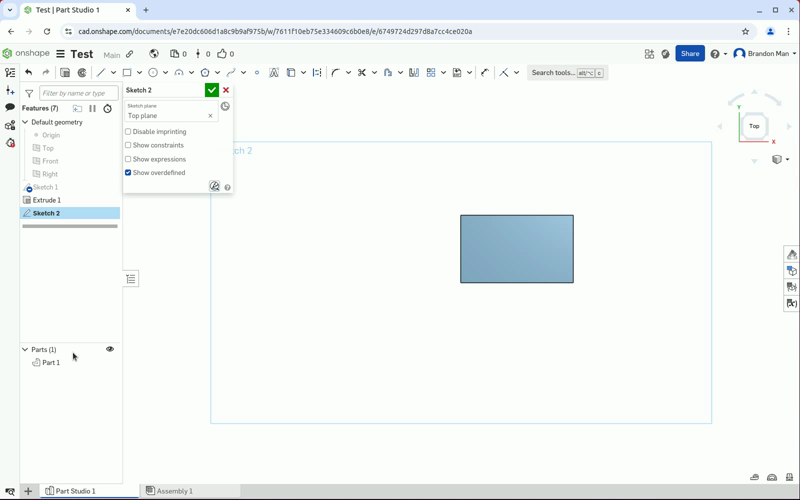
key(y)
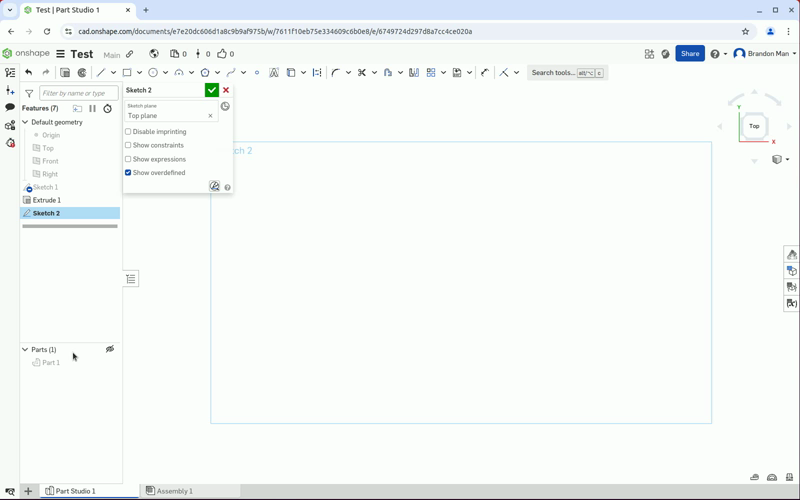
key(l)
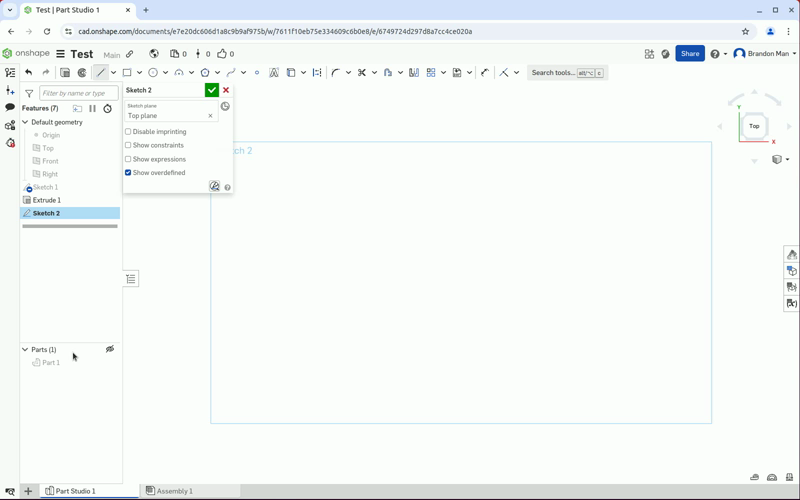
key_down(shift)
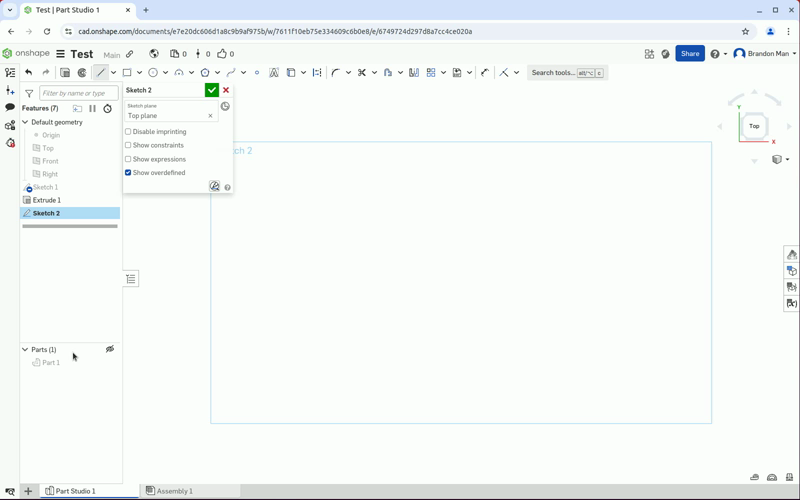
mouse_move(404, 257)
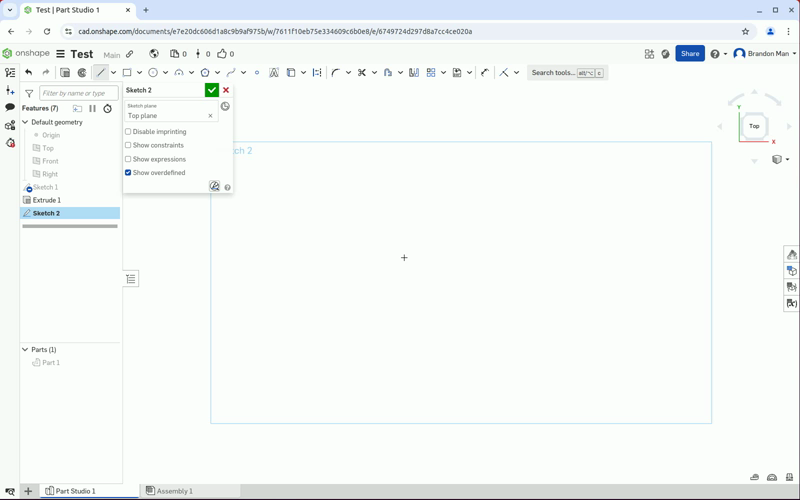
click(404, 257)
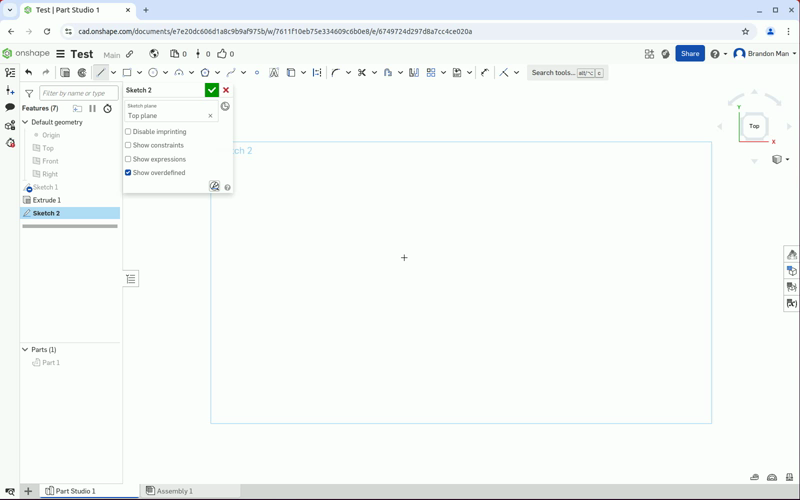
key_up(shift)
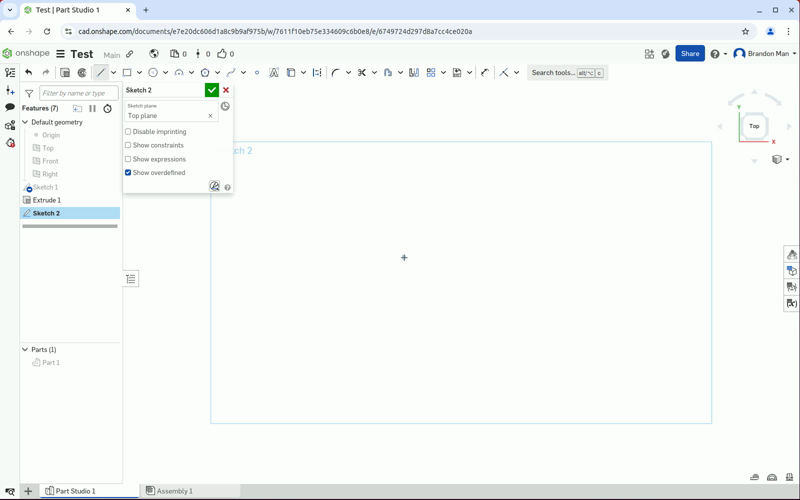
key_down(shift)
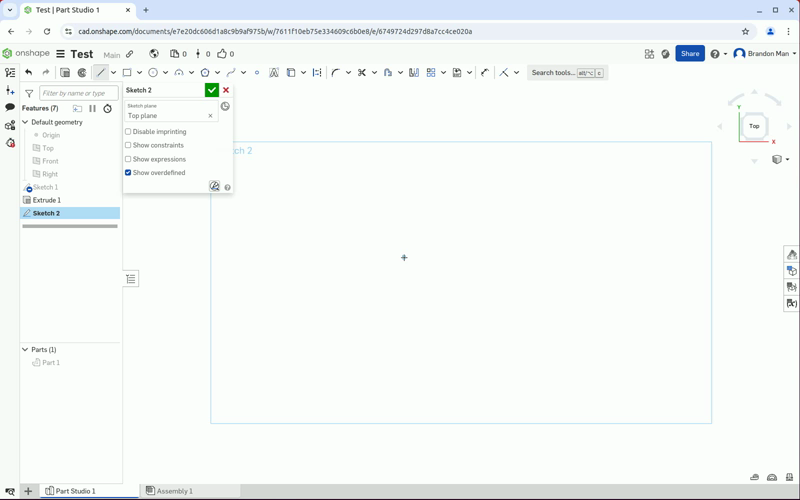
mouse_move(434, 257)
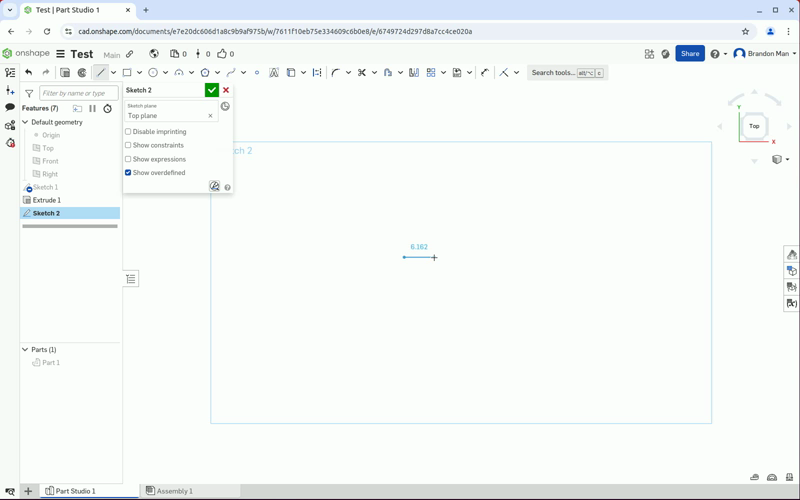
mouse_move(461, 257)
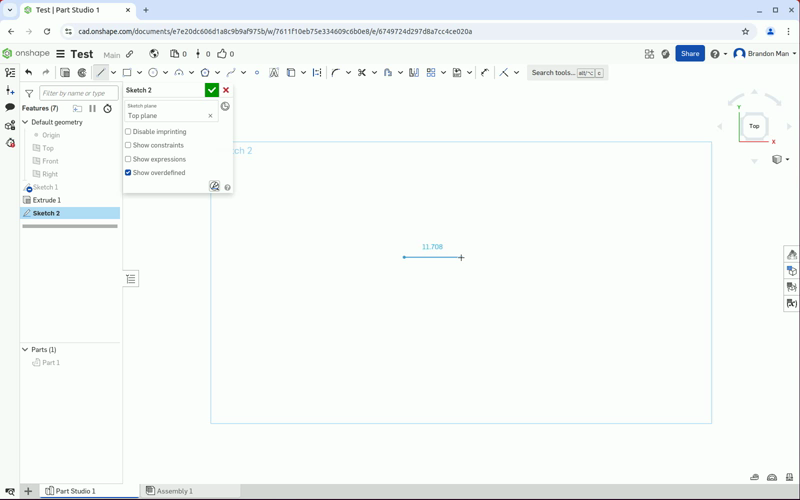
click(461, 257)
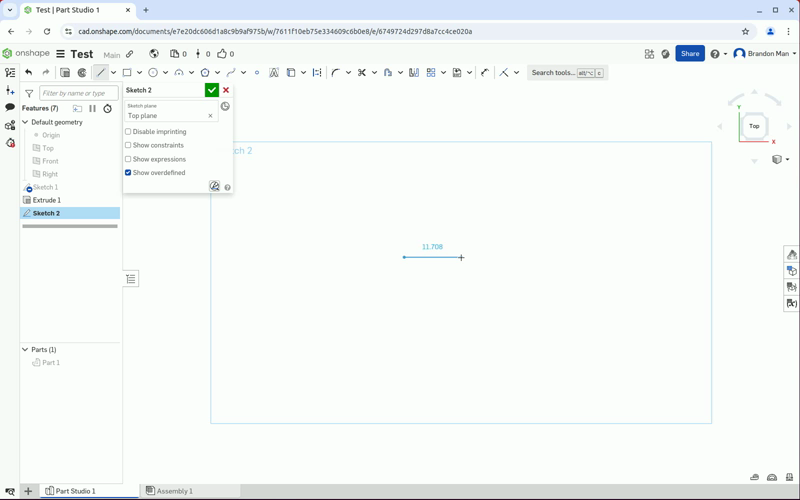
key_up(shift)
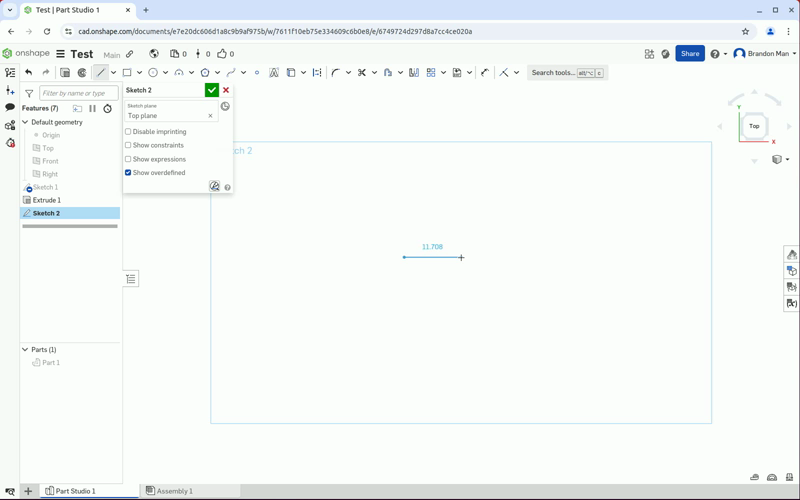
key_down(shift)
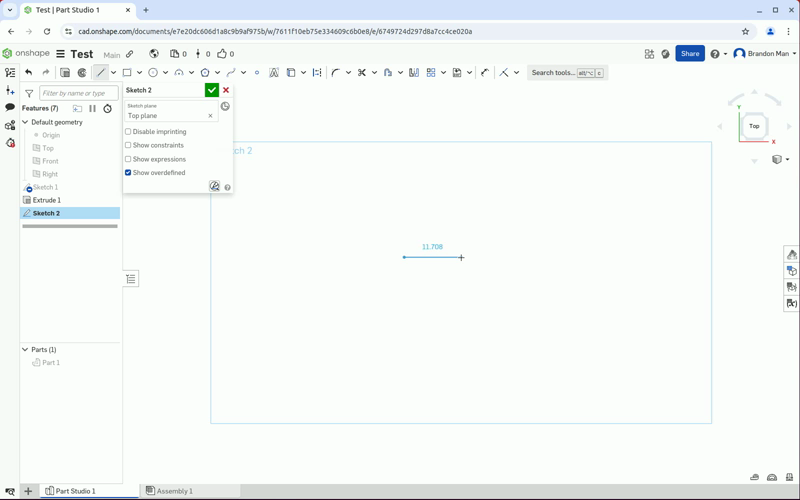
mouse_move(491, 257)
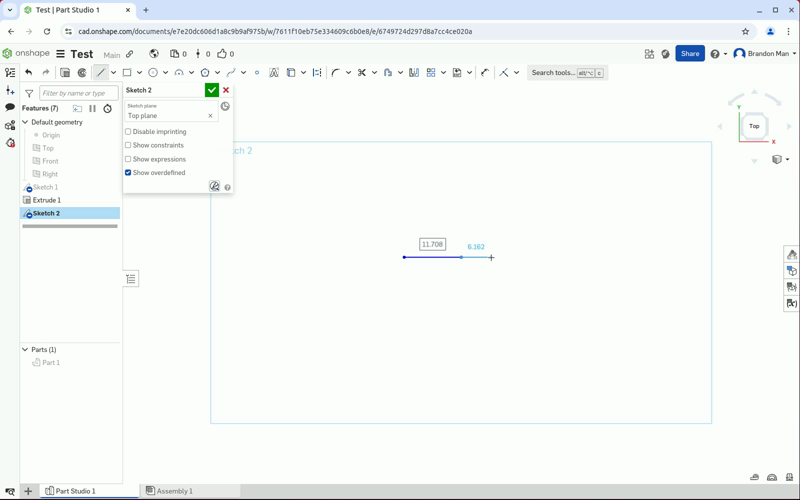
mouse_move(461, 240)
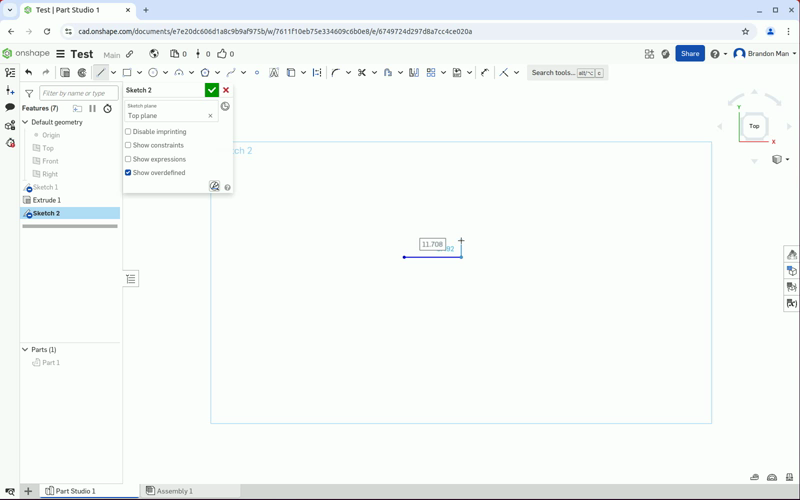
click(461, 240)
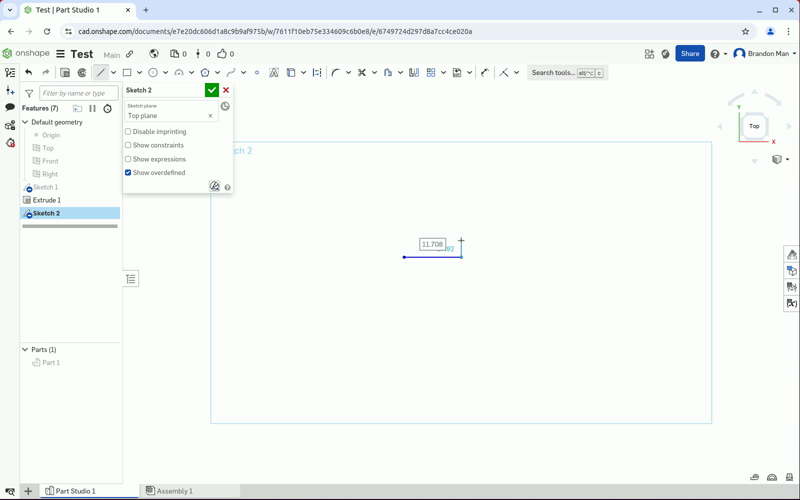
key_up(shift)
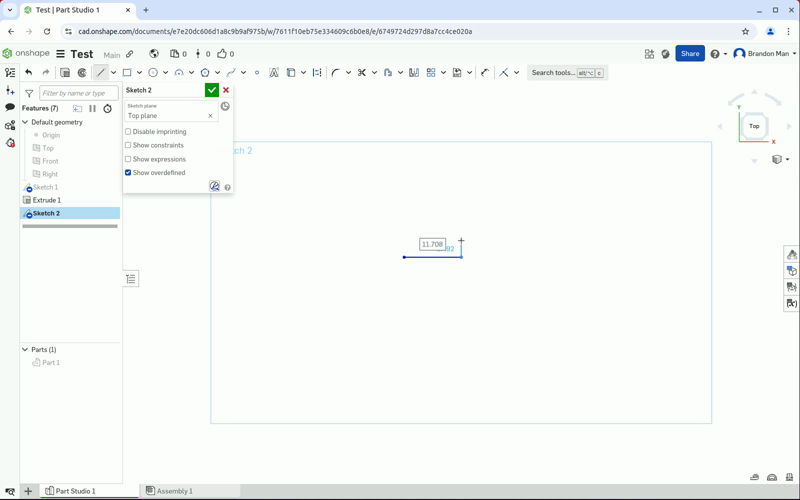
key_down(shift)
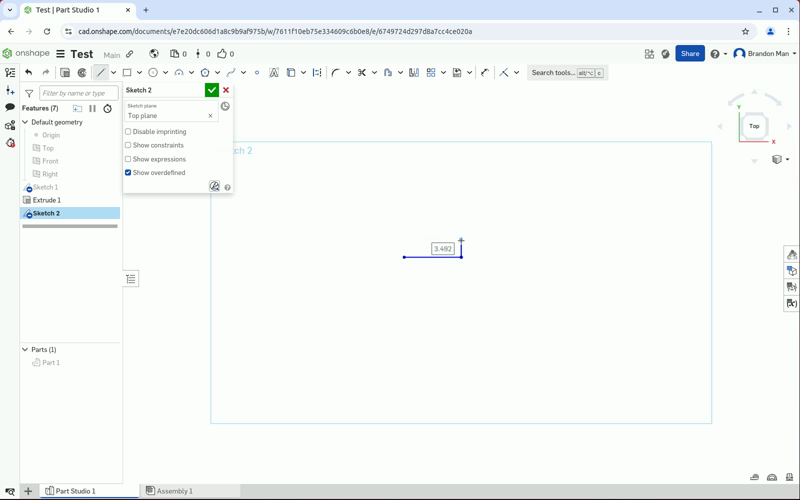
mouse_move(491, 240)
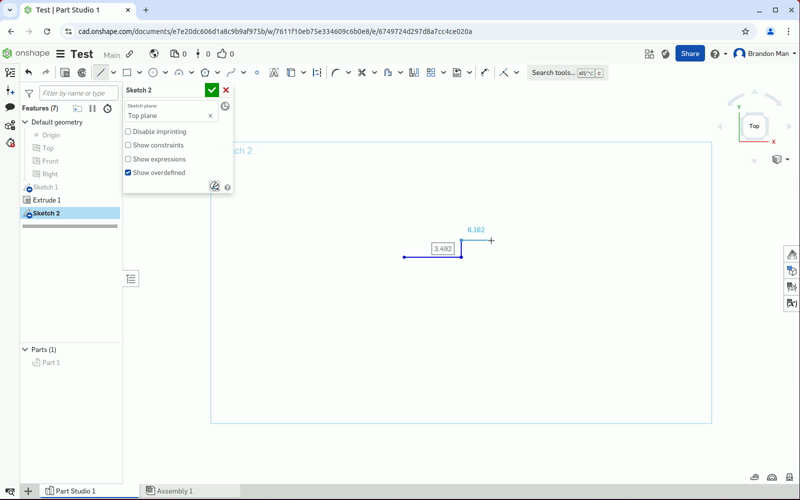
mouse_move(404, 240)
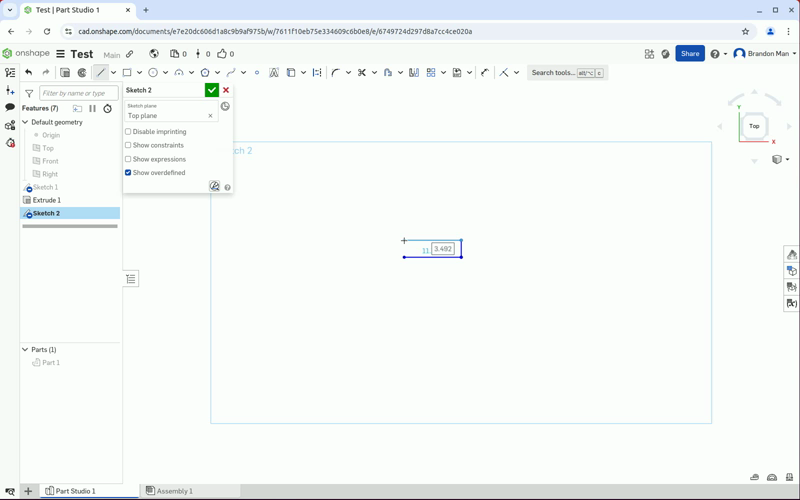
click(404, 240)
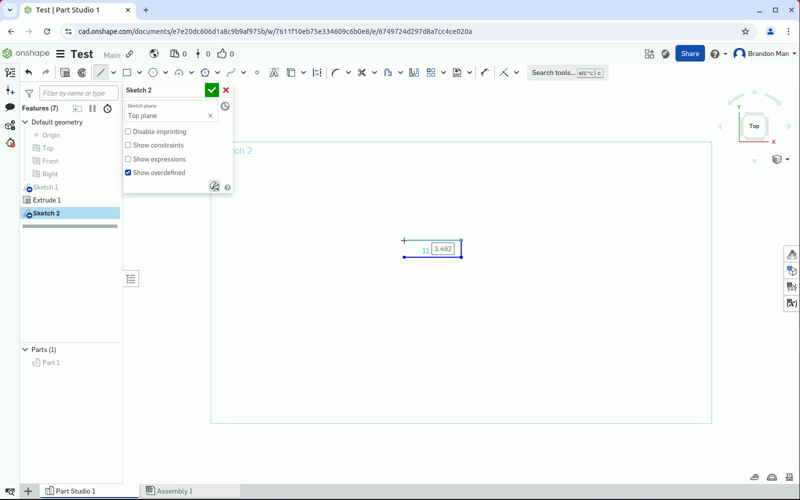
key_up(shift)
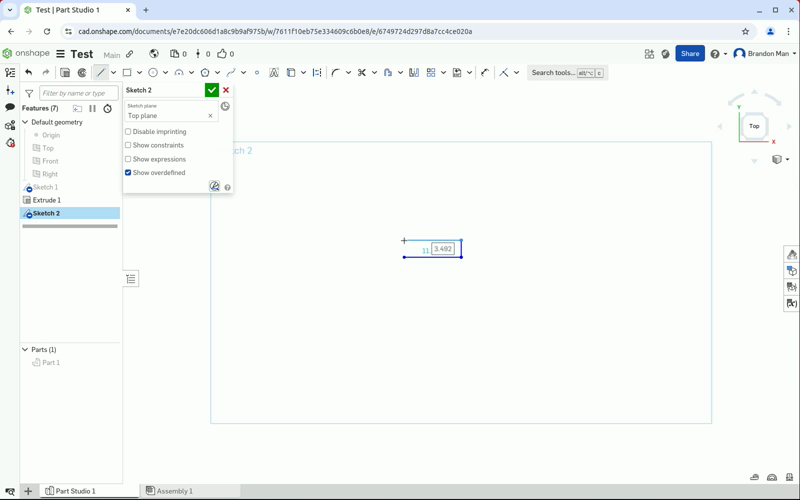
mouse_move(434, 240)
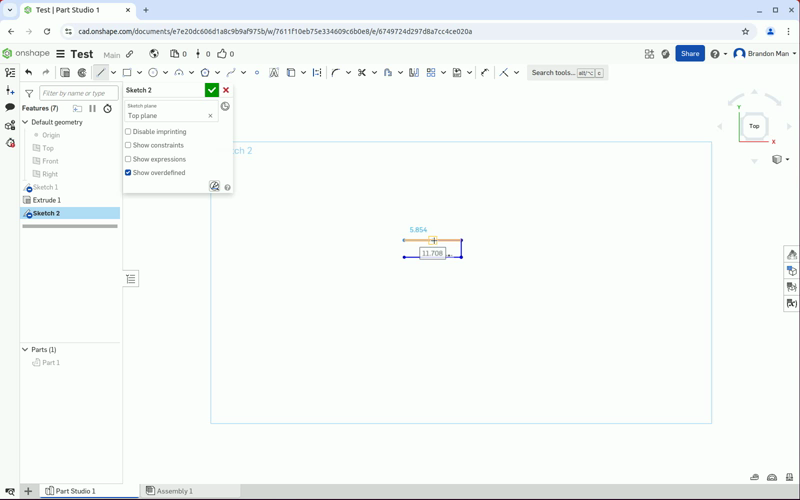
key_down(shift)
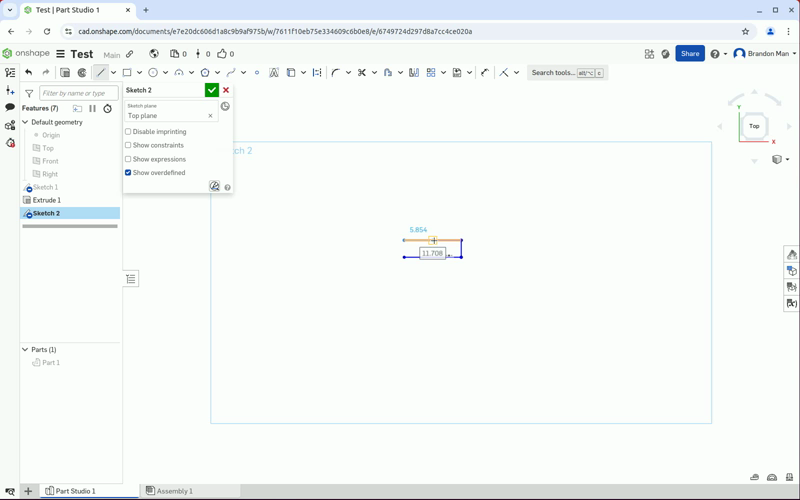
mouse_move(404, 257)
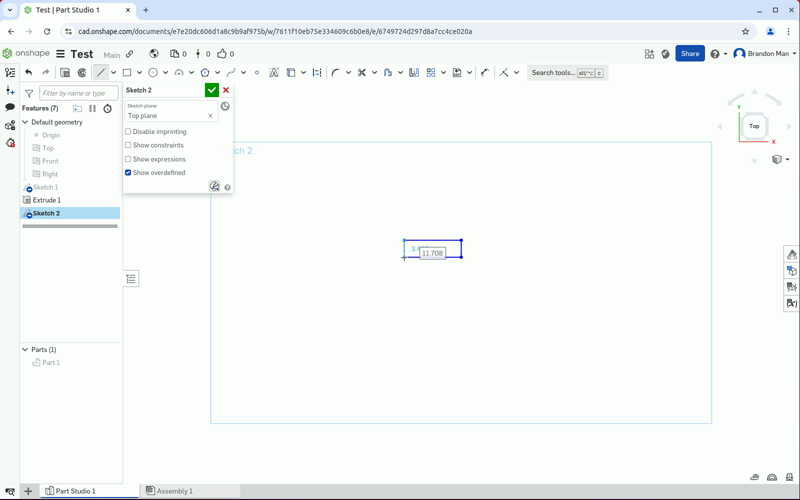
key_up(shift)
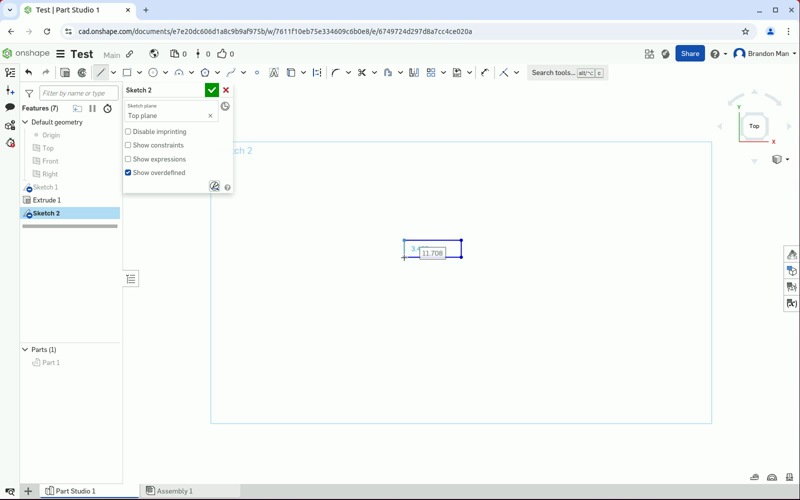
click(404, 257)
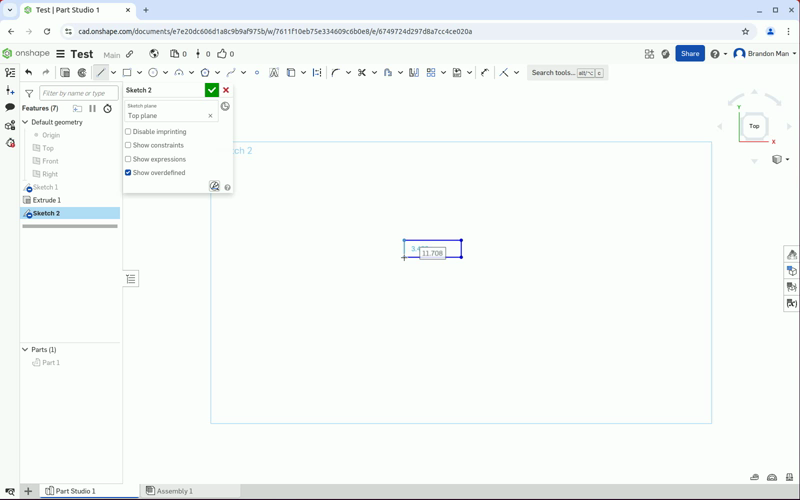
key(esc)
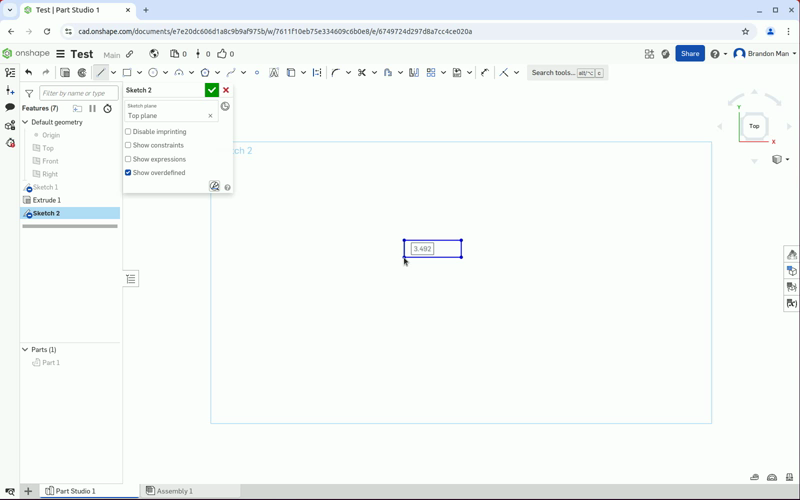
mouse_move(406, 243)
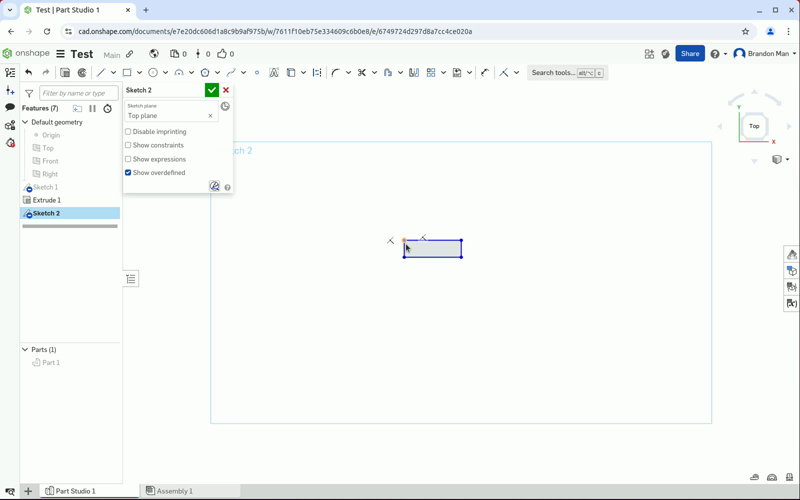
scroll(6)
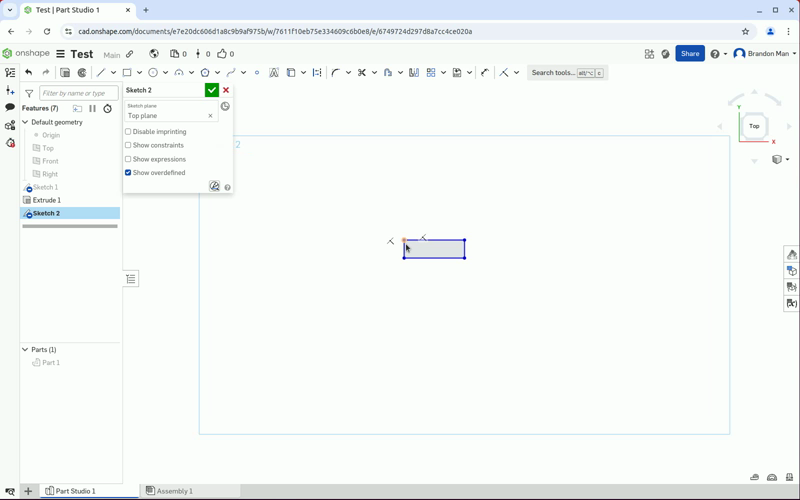
scroll(6)
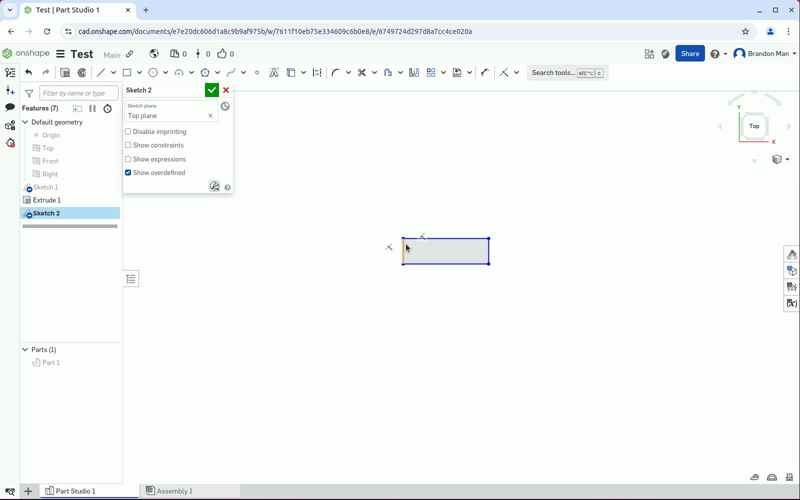
scroll(6)
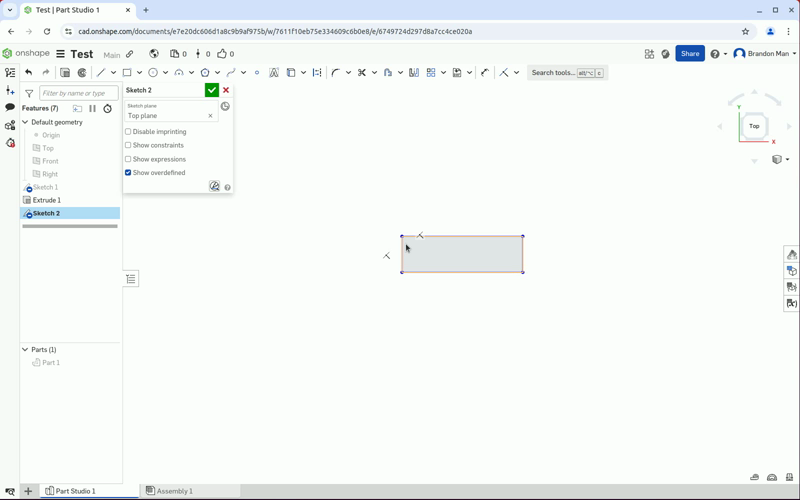
scroll(6)
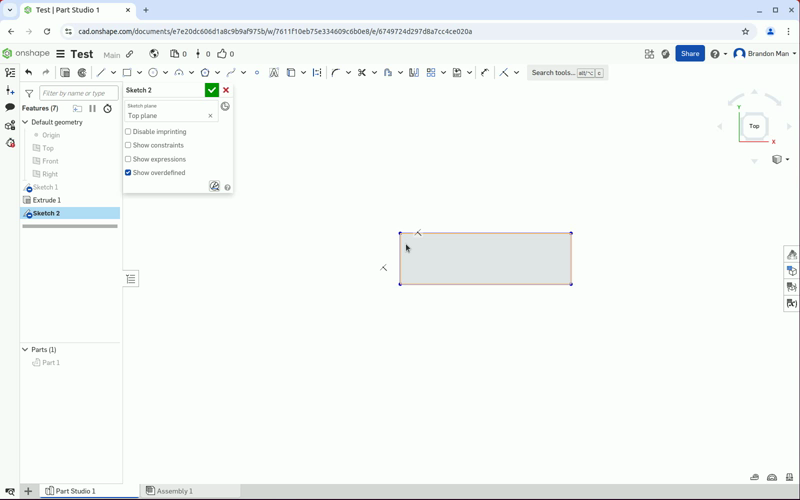
scroll(6)
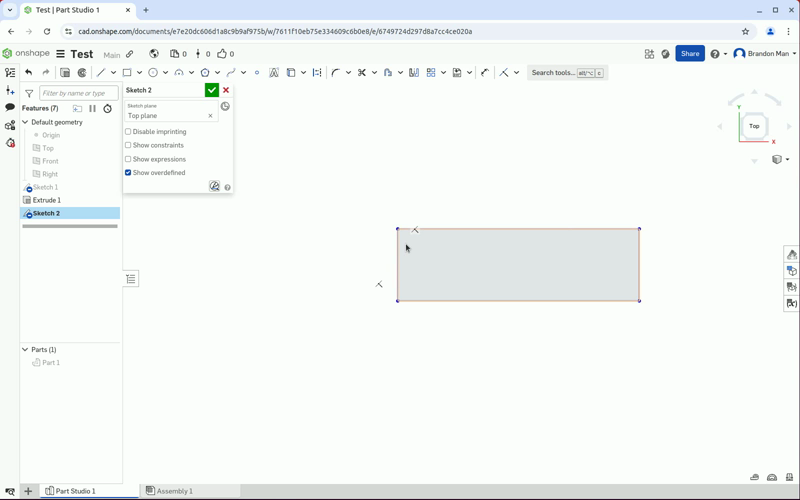
scroll(6)
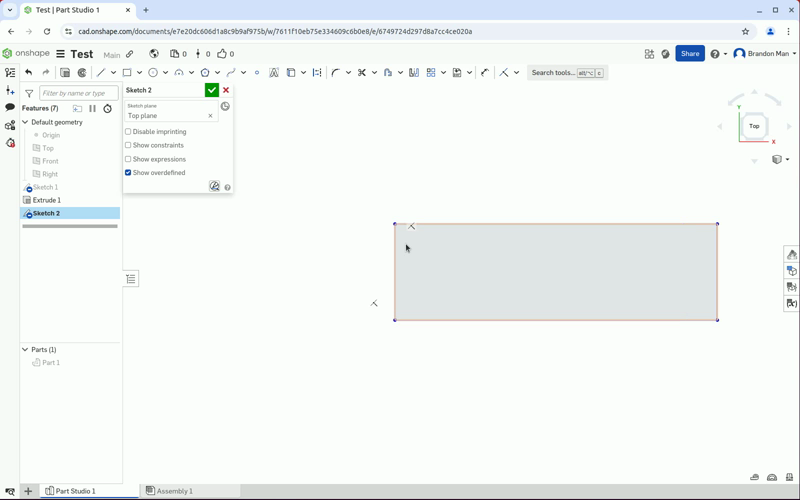
scroll(6)
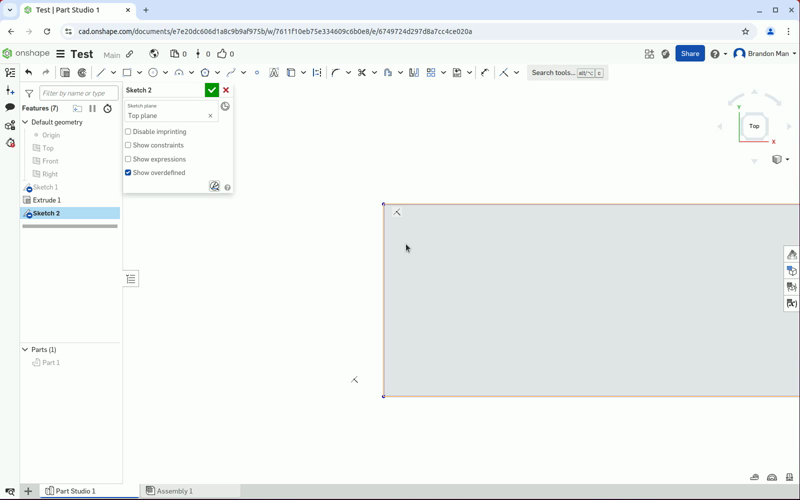
click(406, 243)
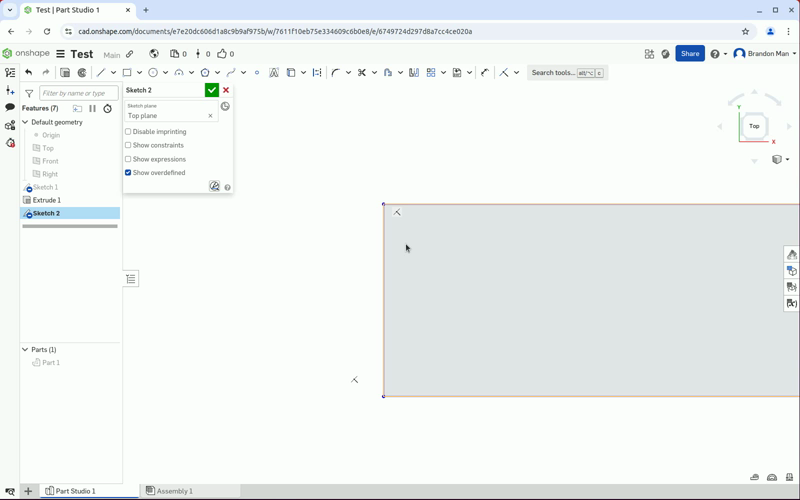
scroll(-6)
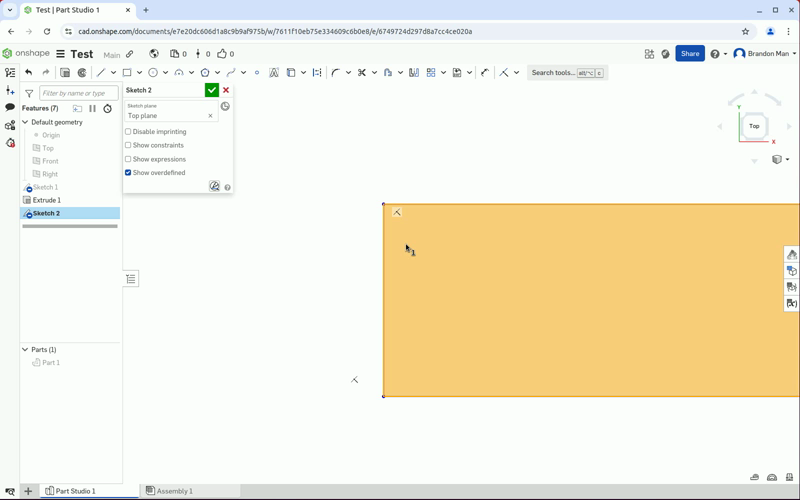
scroll(-6)
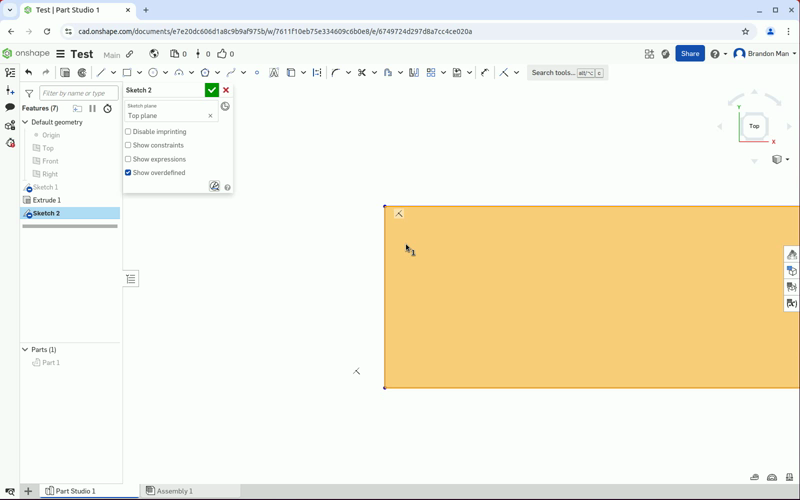
scroll(-6)
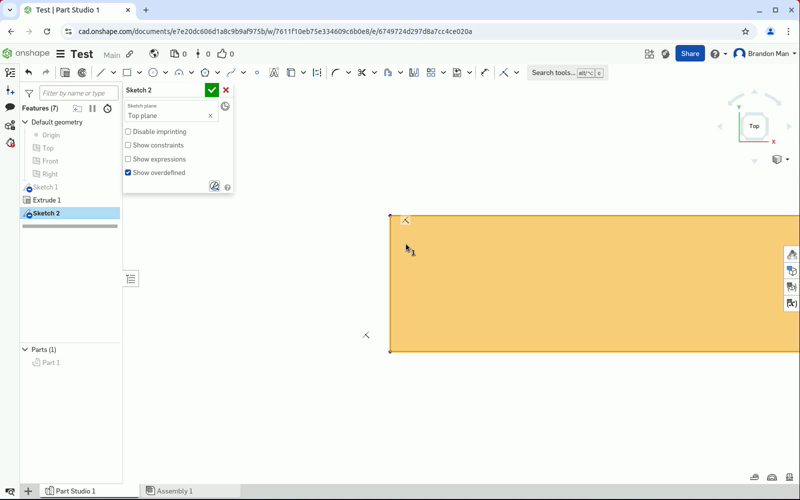
scroll(-6)
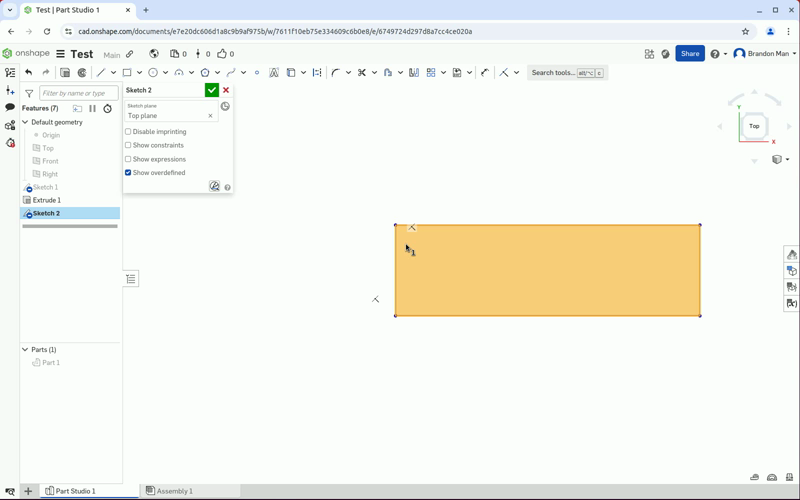
scroll(-6)
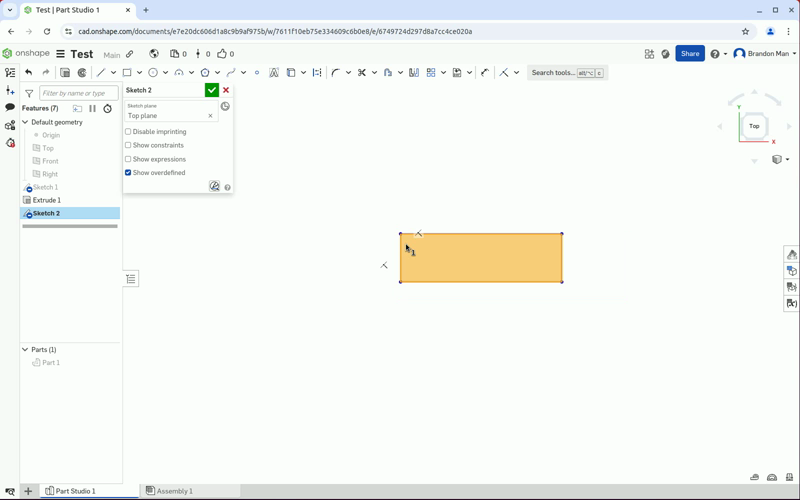
scroll(-6)
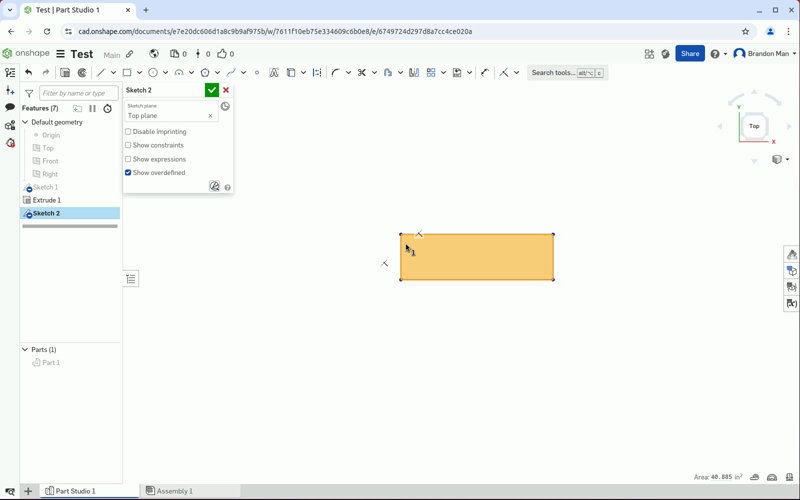
scroll(-6)
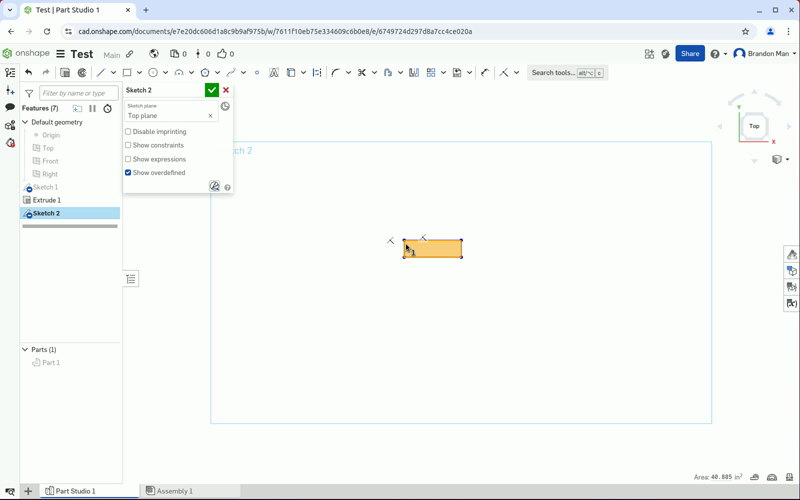
mouse_move(73, 352)
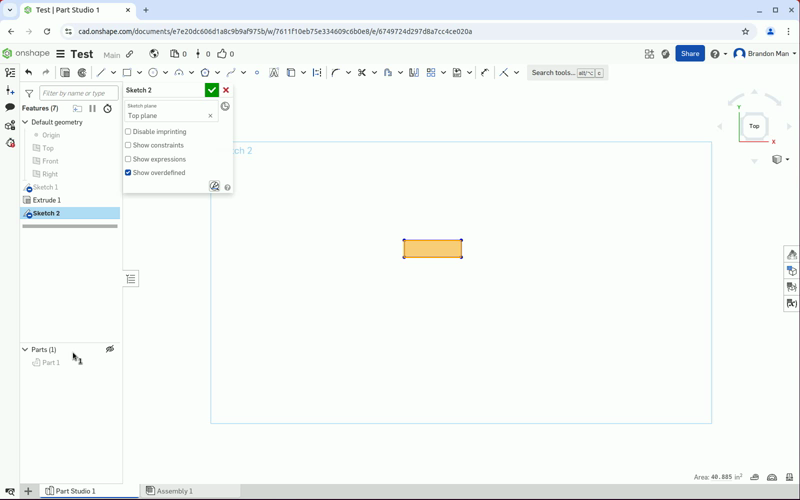
key(shift+y)
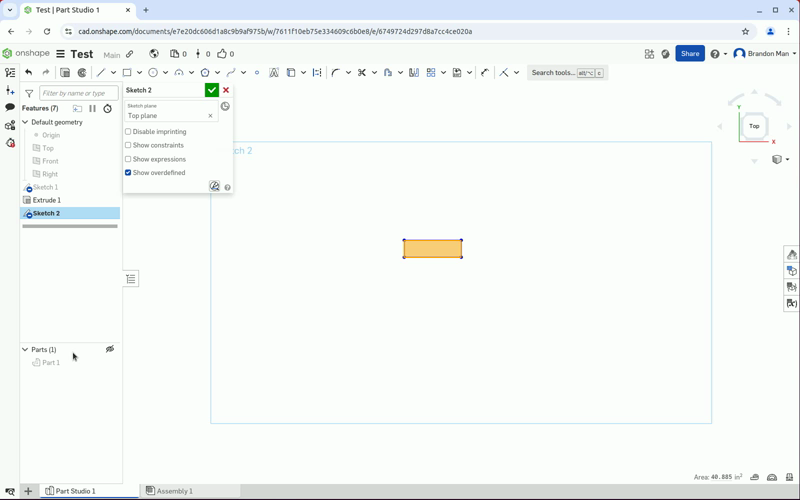
key(shift+e)
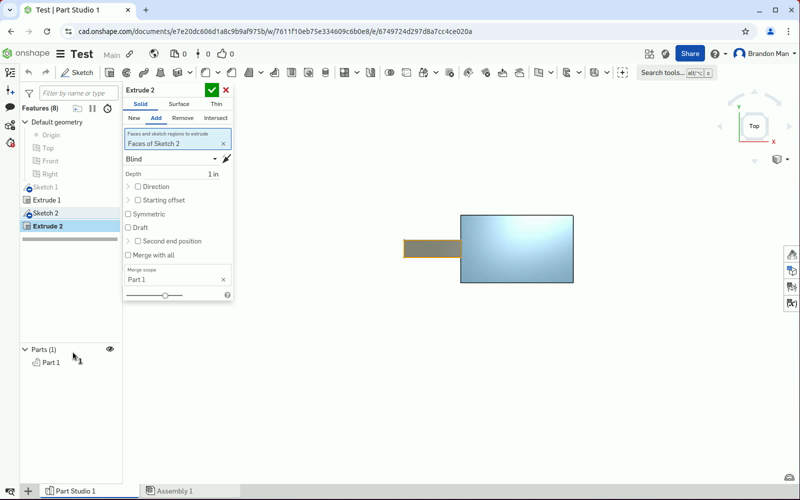
mouse_move(143, 106)
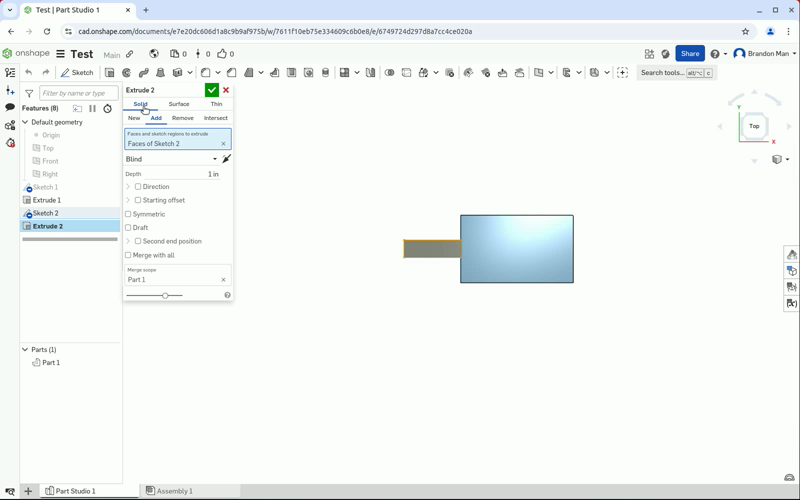
click(143, 106)
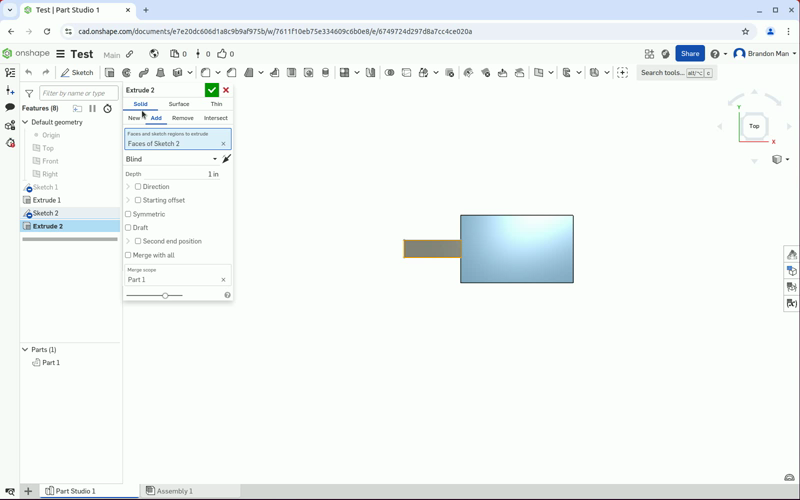
mouse_move(137, 120)
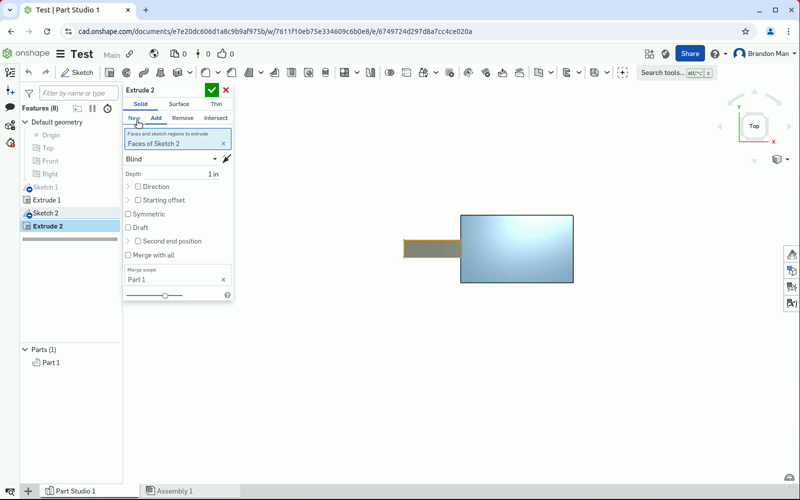
click(137, 120)
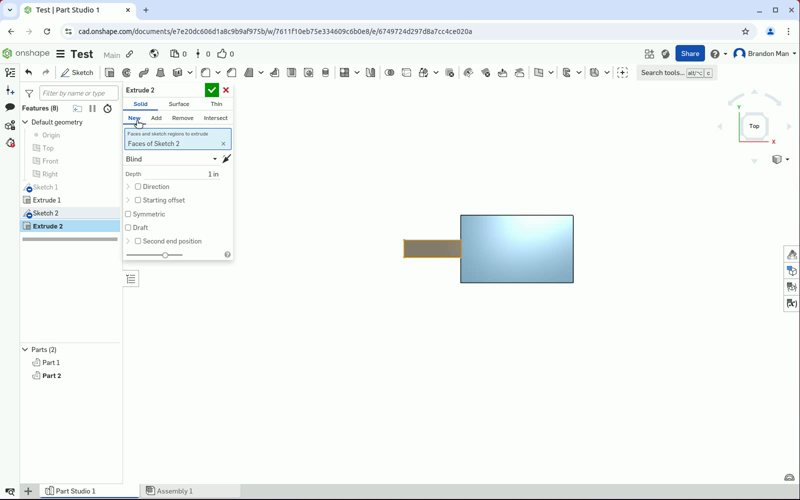
key(tab, 4)
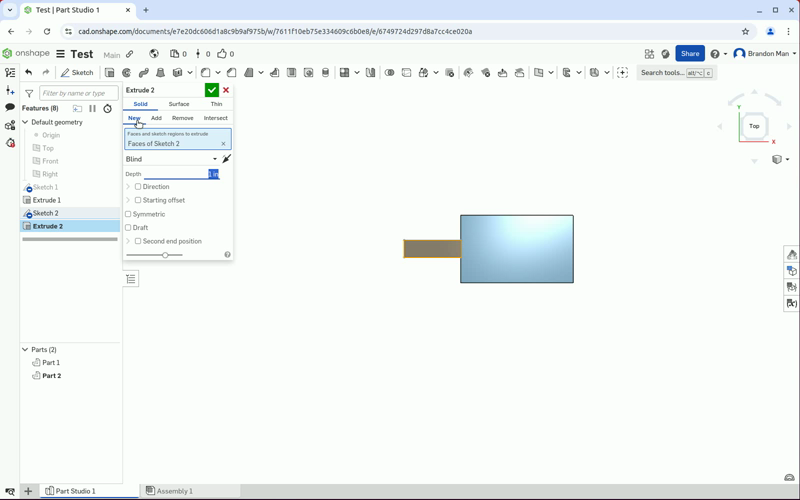
text(0.963)
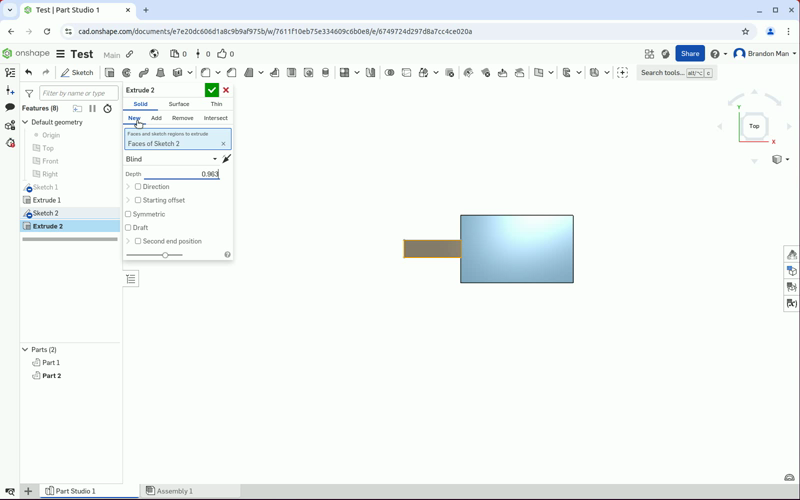
key(enter)
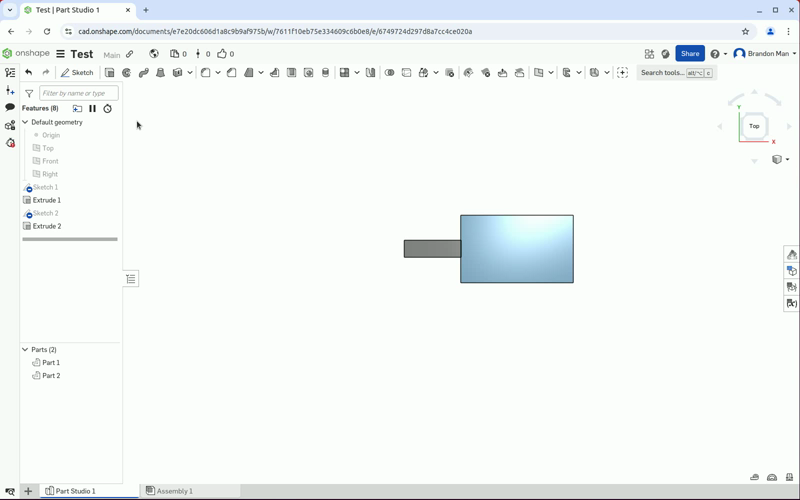
key(shift+h)
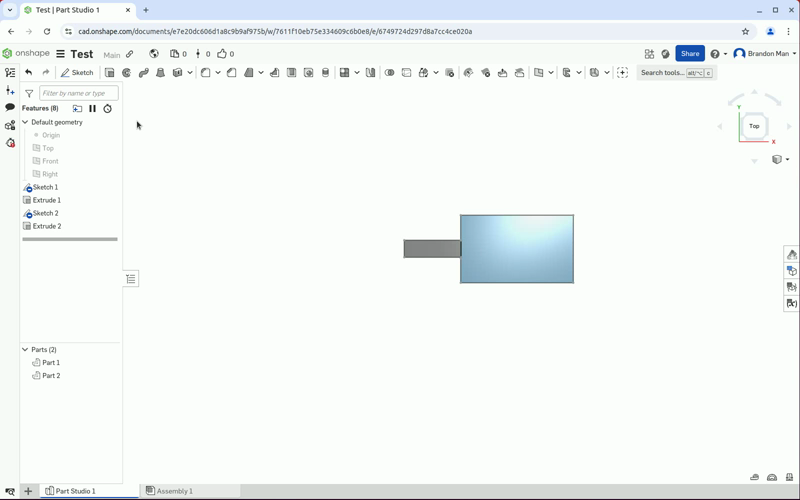
key(shift+h)
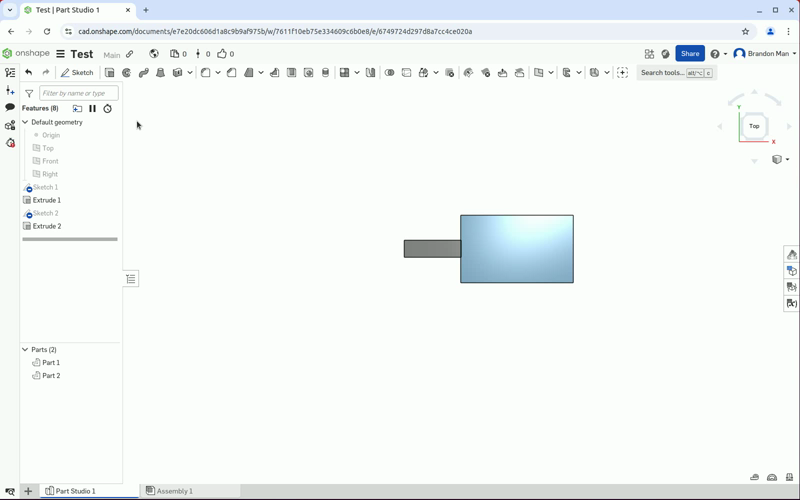
mouse_move(73, 189)
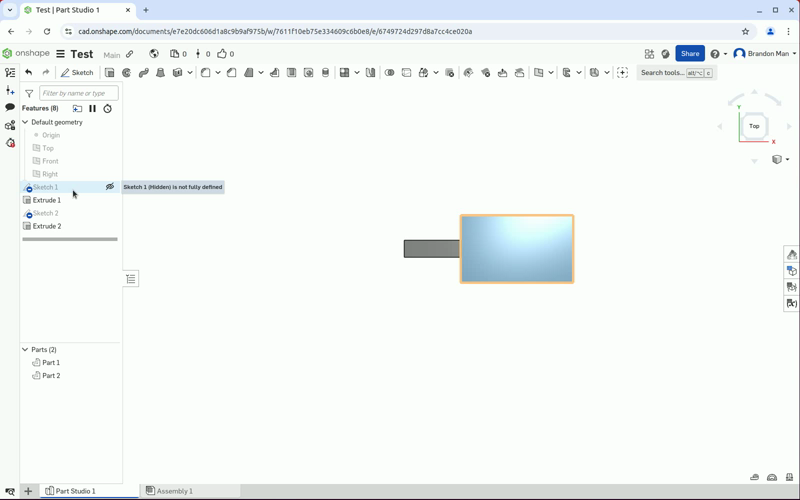
click(73, 189)
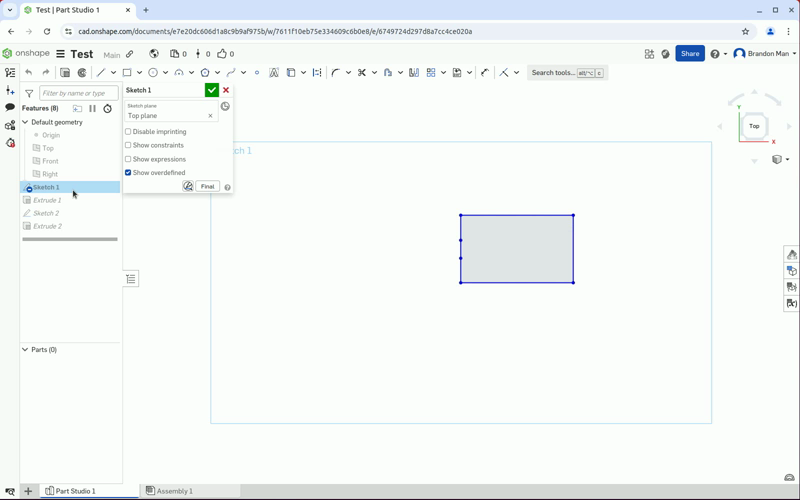
mouse_move(229, 92)
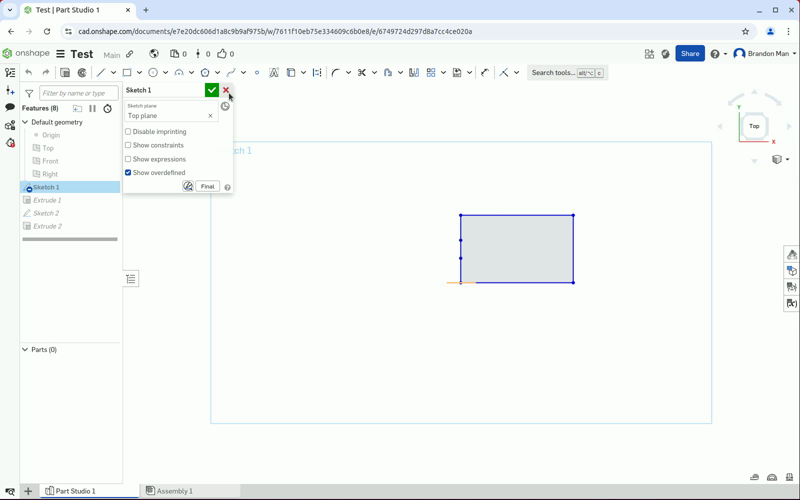
click(229, 92)
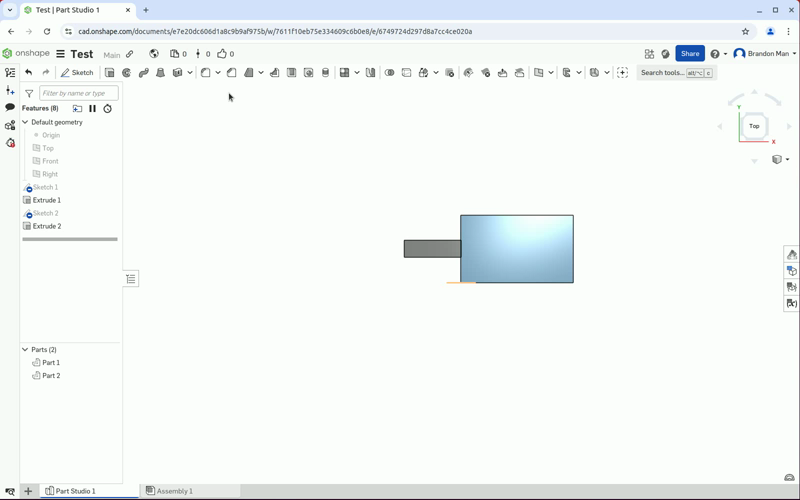
mouse_move(541, 75)
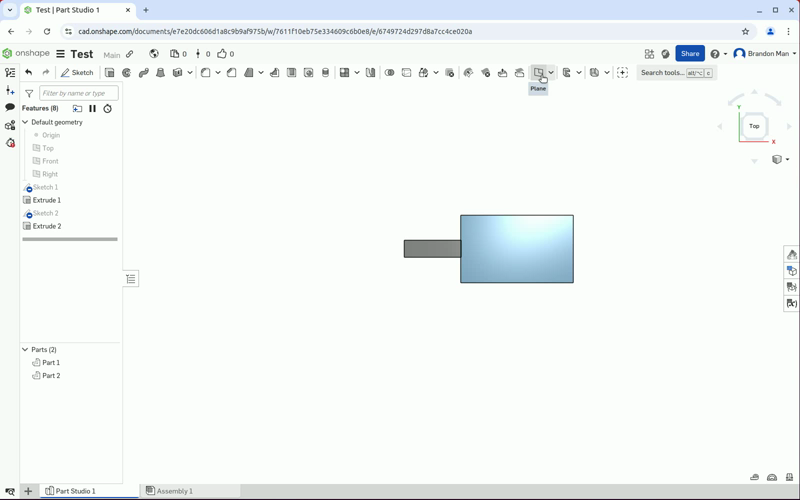
click(541, 75)
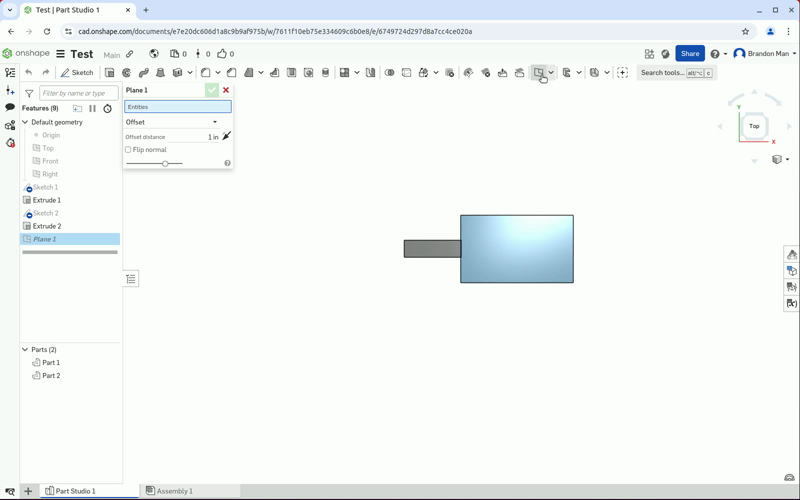
mouse_move(73, 150)
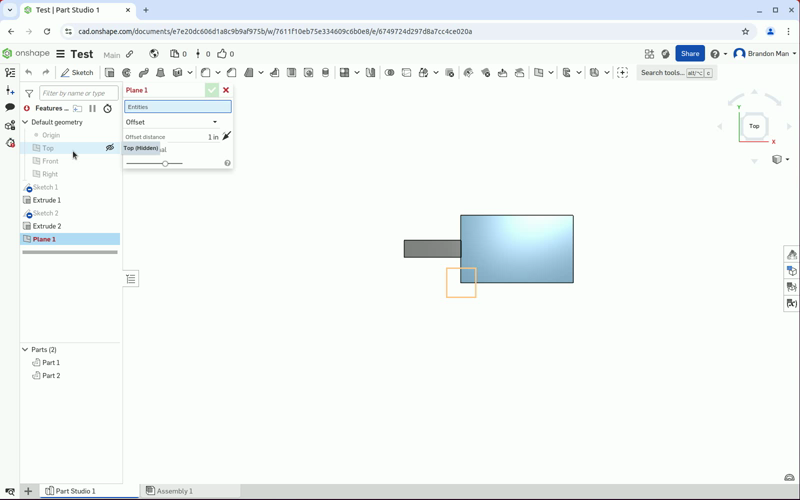
click(73, 150)
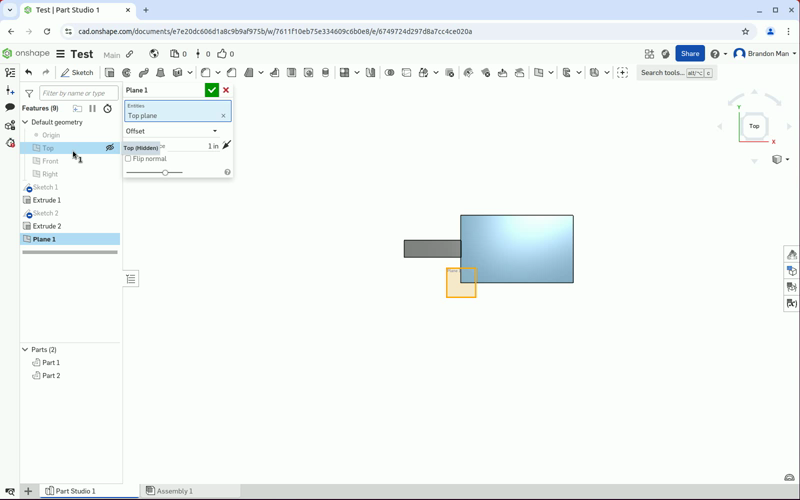
key(tab, 2)
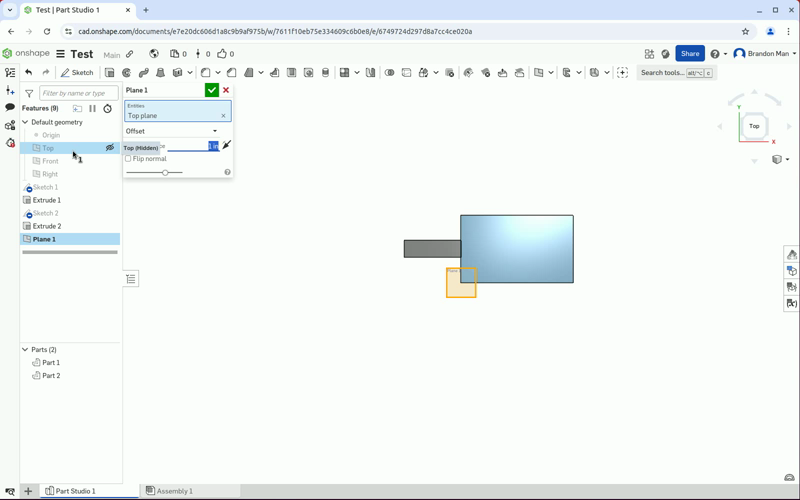
text(0.955)
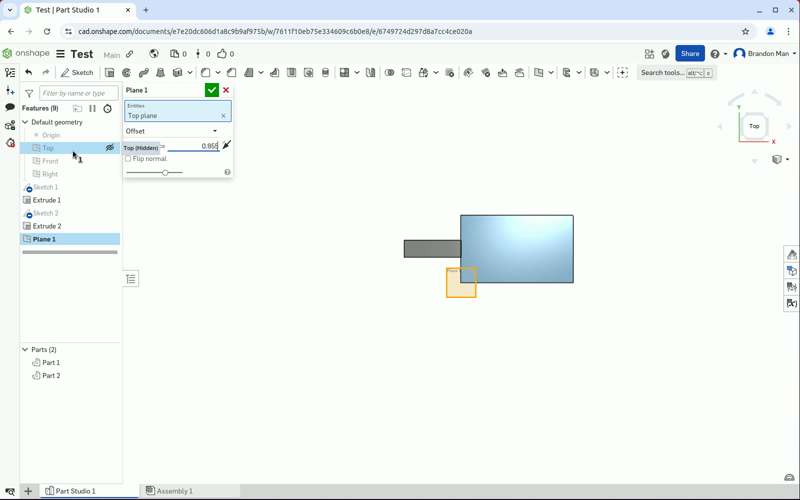
key(enter, 2)
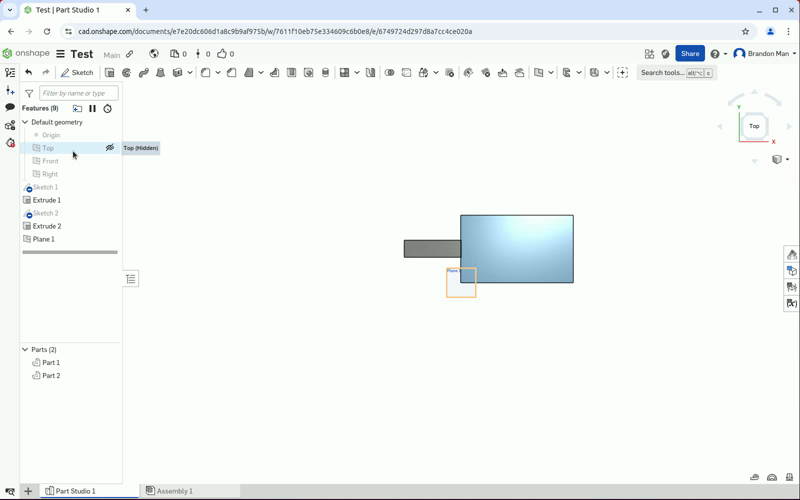
key(shift+s)
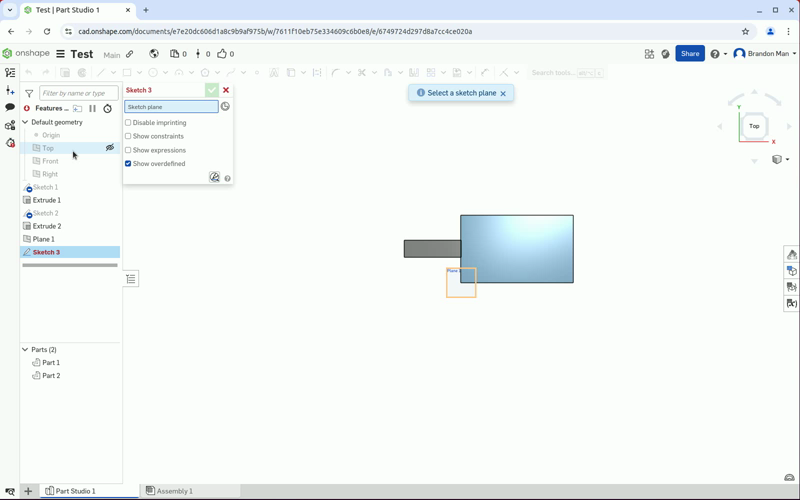
mouse_move(73, 241)
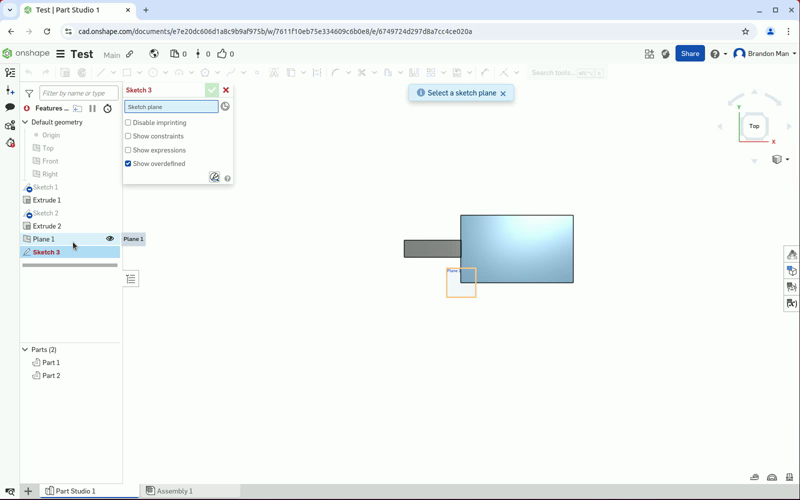
click(73, 241)
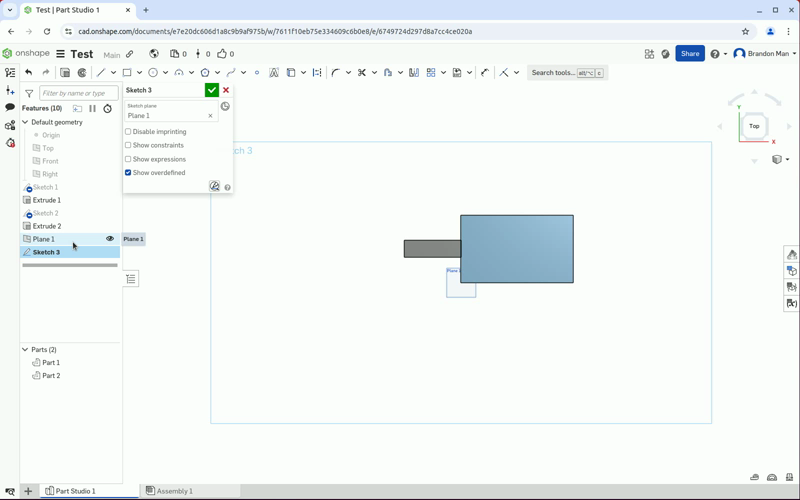
mouse_move(73, 352)
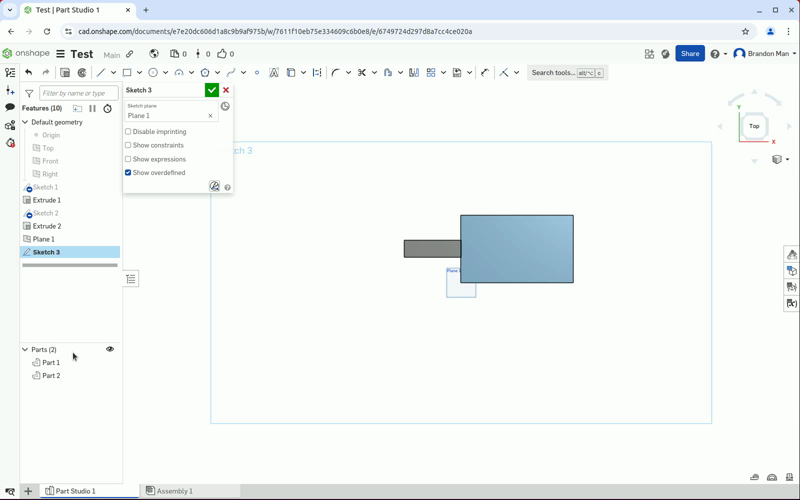
key(y)
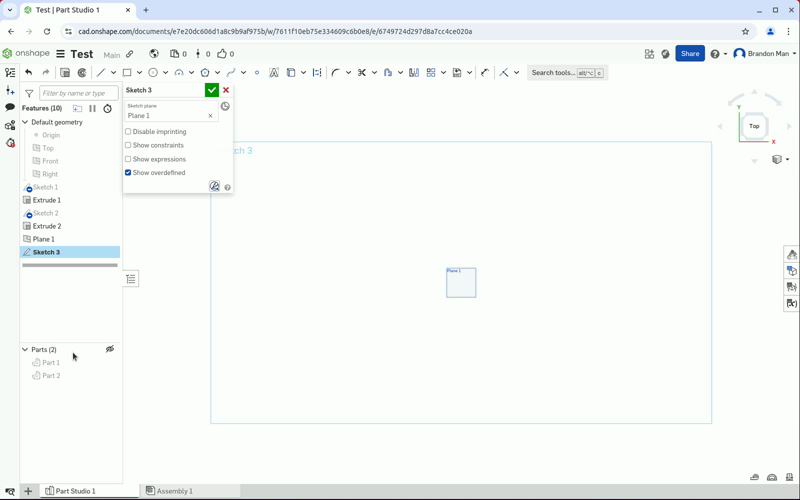
key(c)
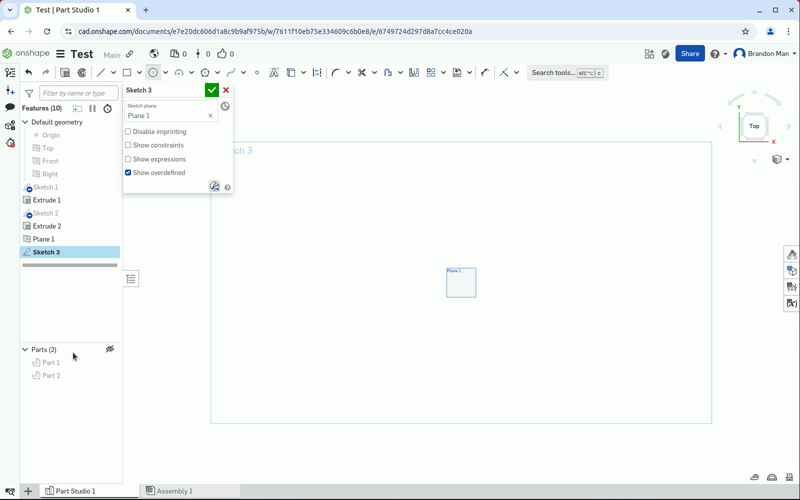
key_down(shift)
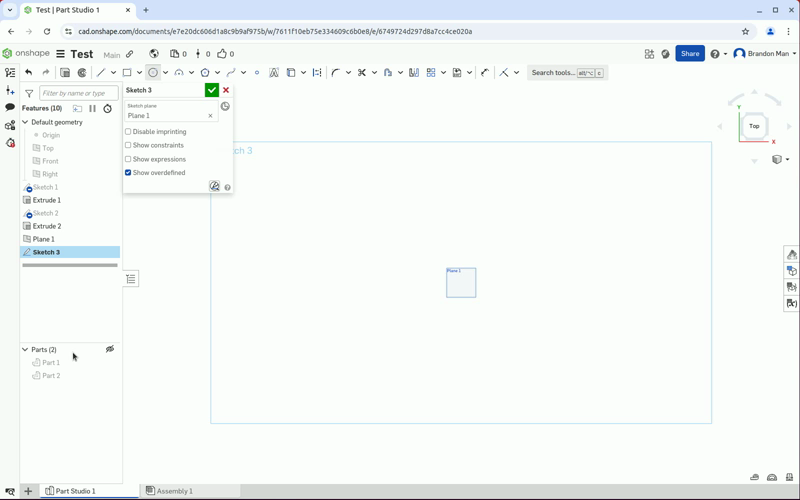
mouse_move(413, 249)
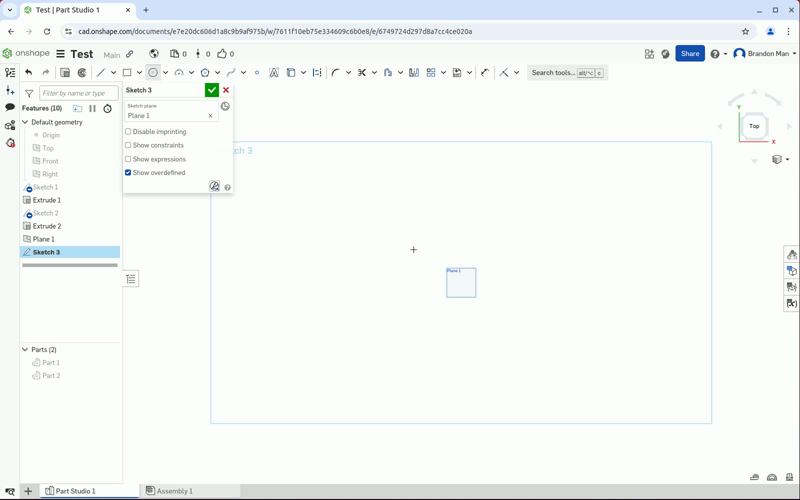
click(413, 249)
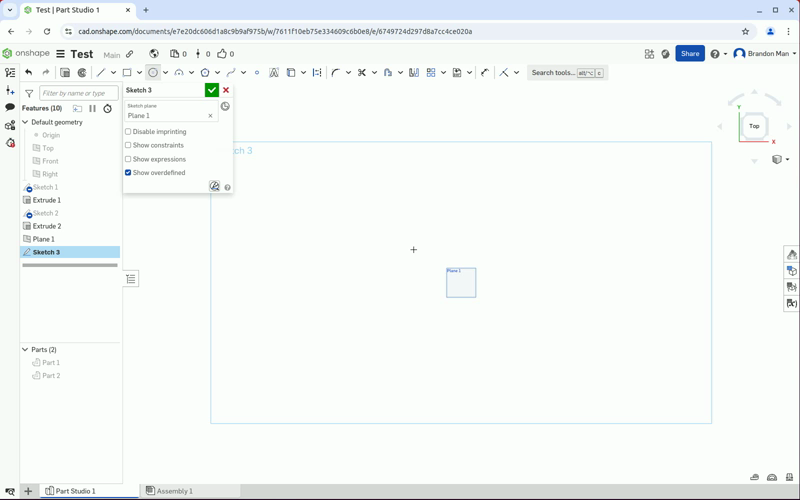
key_up(shift)
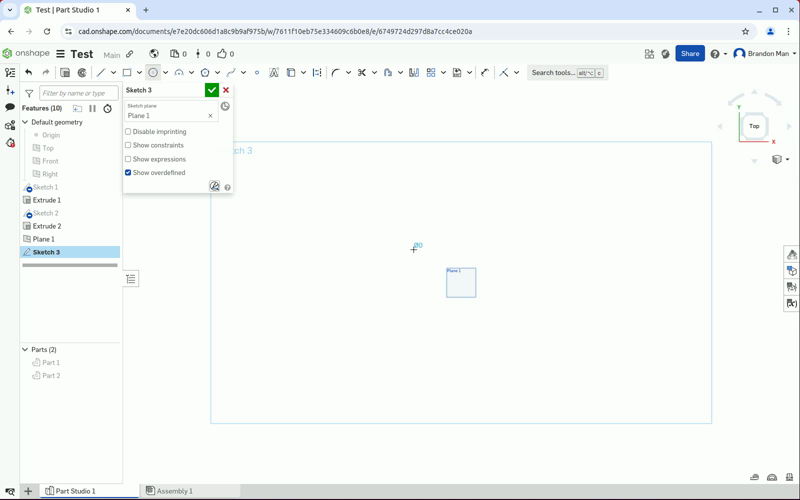
mouse_move(419, 249)
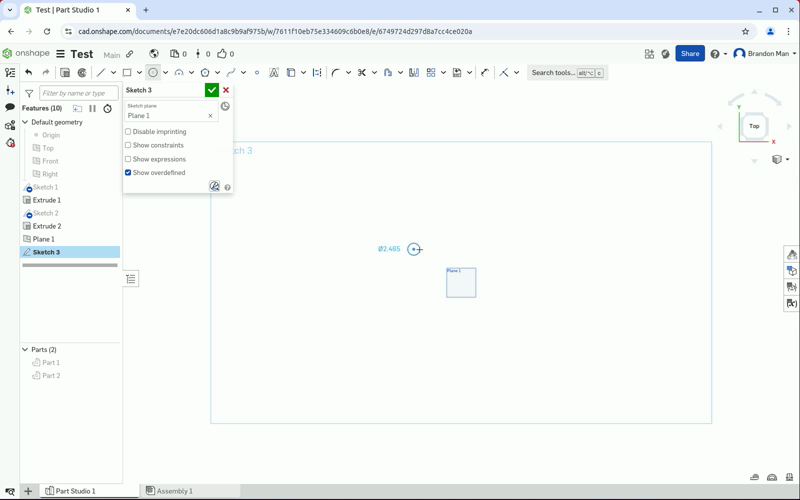
click(419, 249)
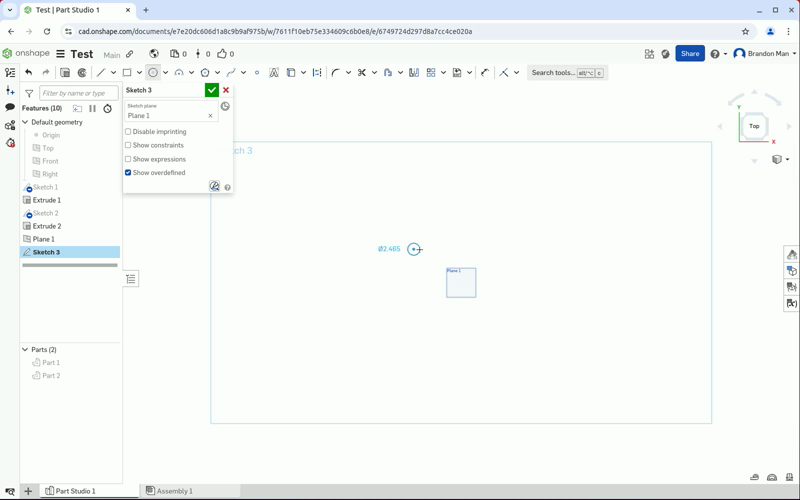
key(esc)
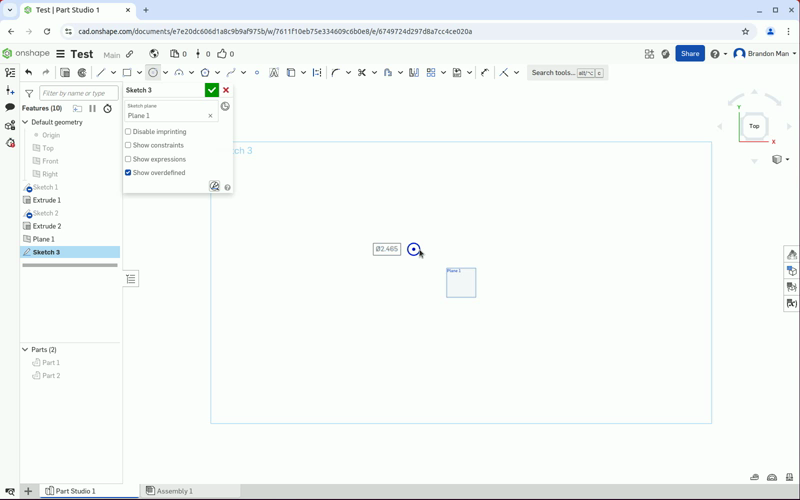
mouse_move(412, 249)
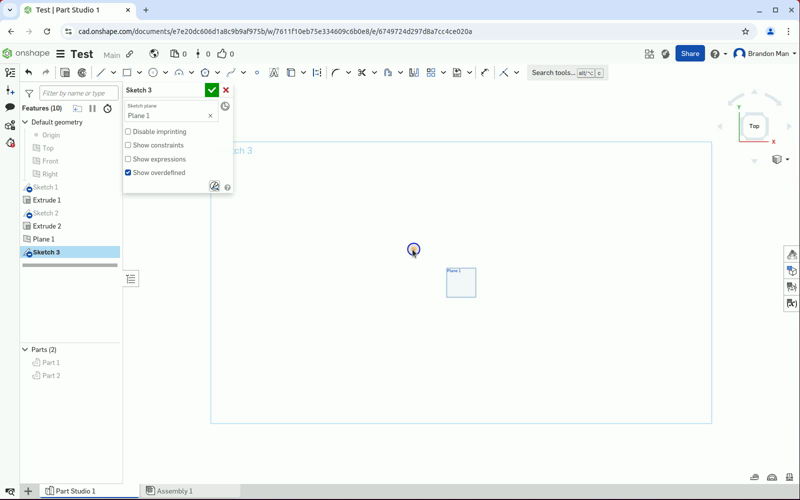
scroll(6)
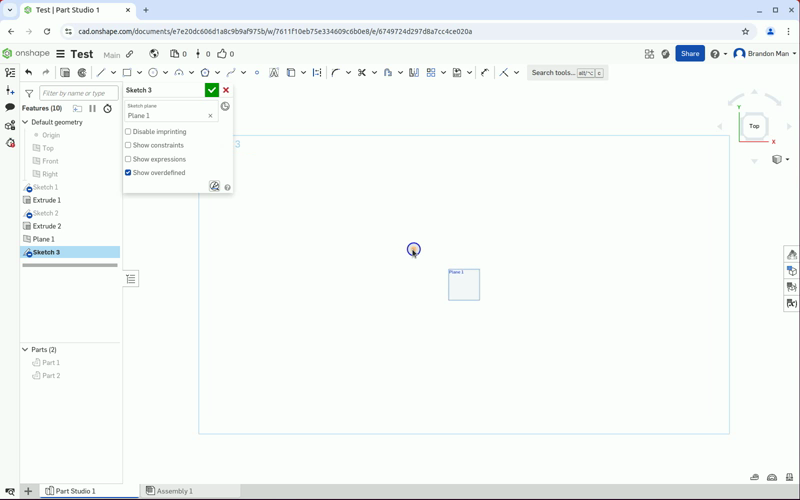
scroll(6)
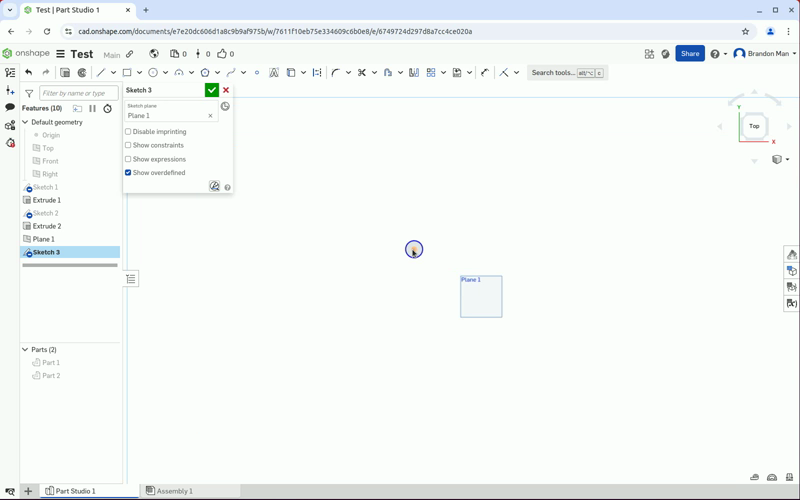
scroll(6)
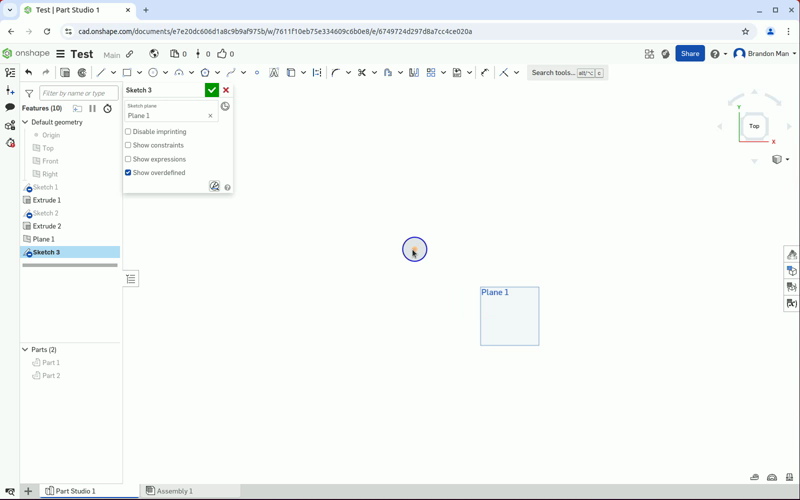
scroll(6)
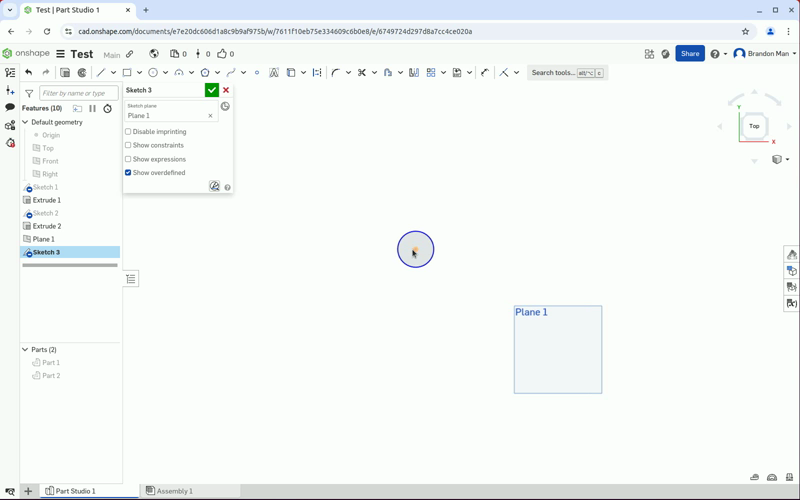
scroll(6)
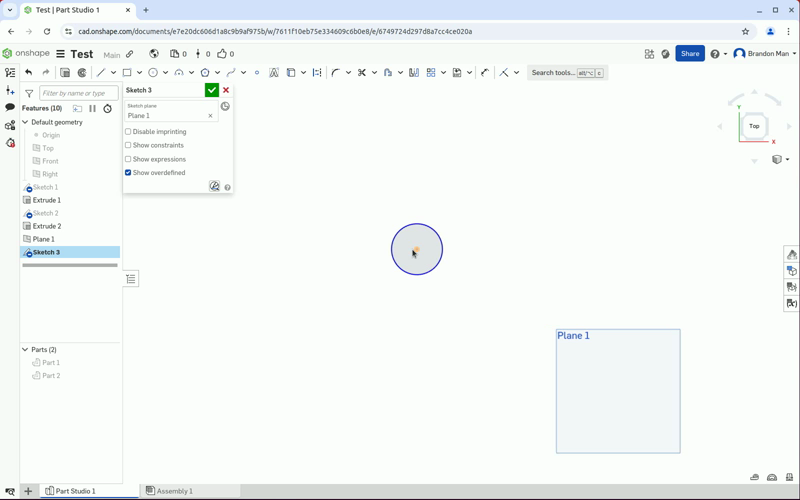
scroll(6)
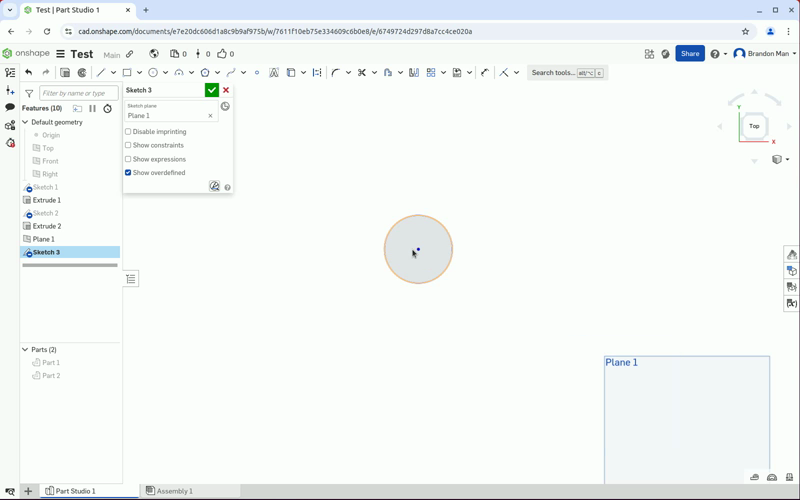
scroll(6)
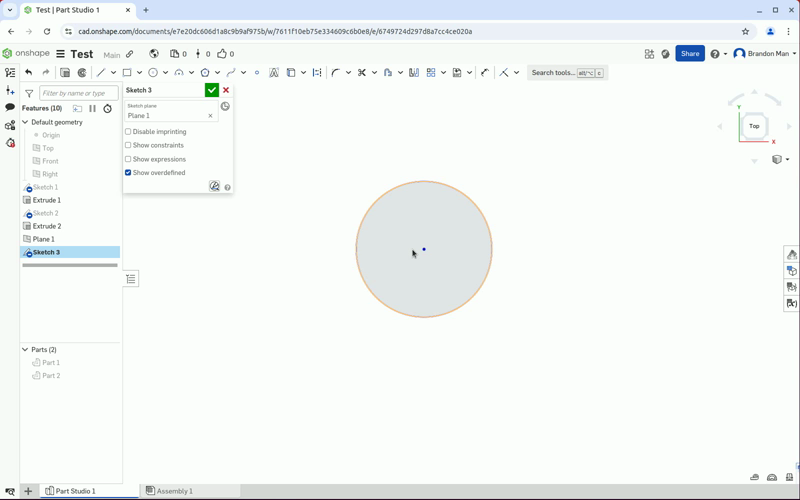
click(412, 249)
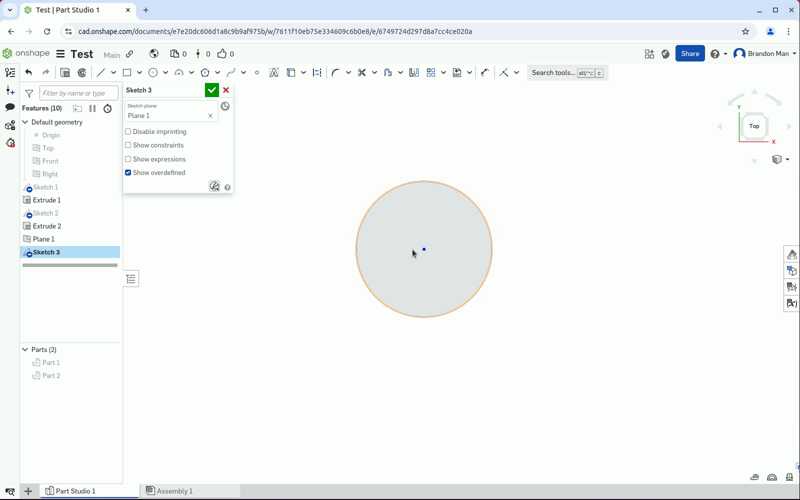
scroll(-6)
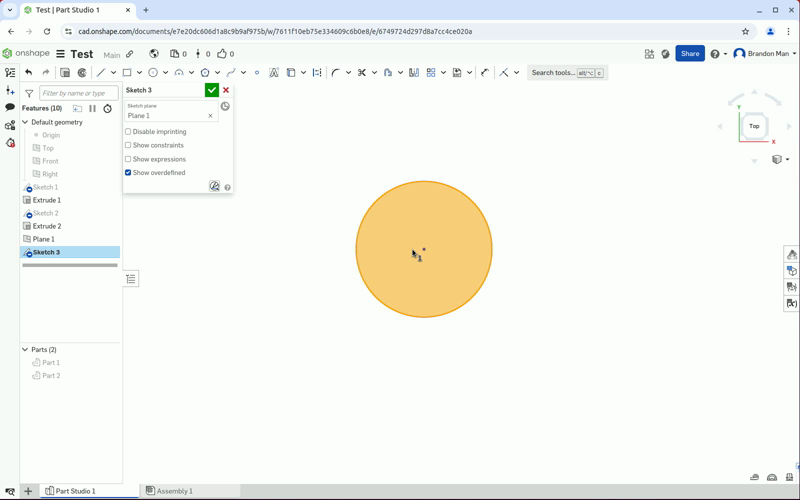
scroll(-6)
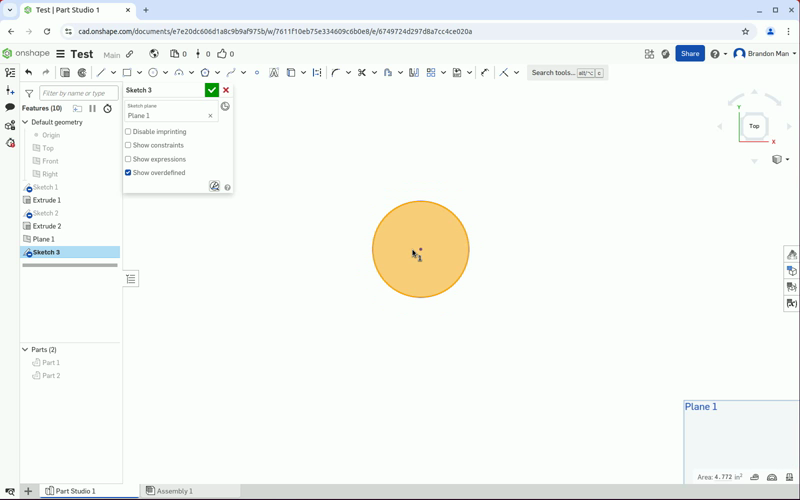
scroll(-6)
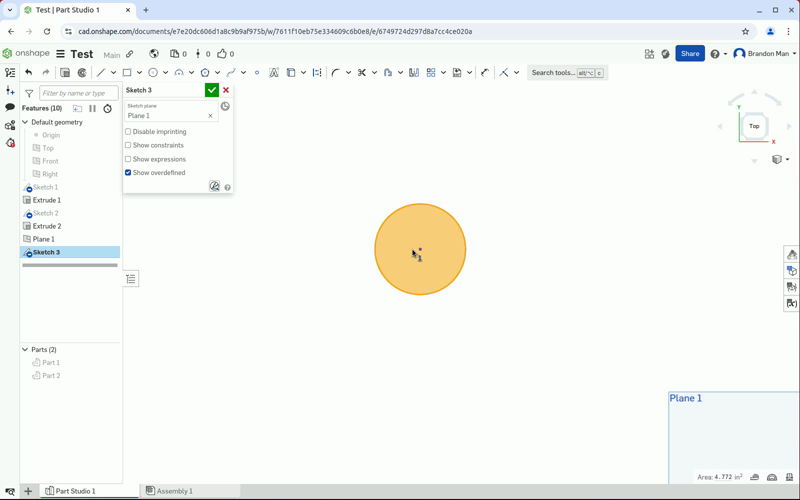
scroll(-6)
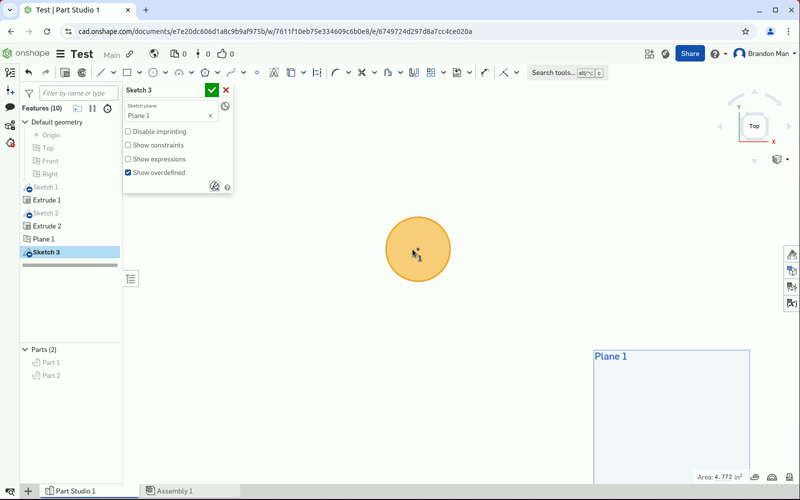
scroll(-6)
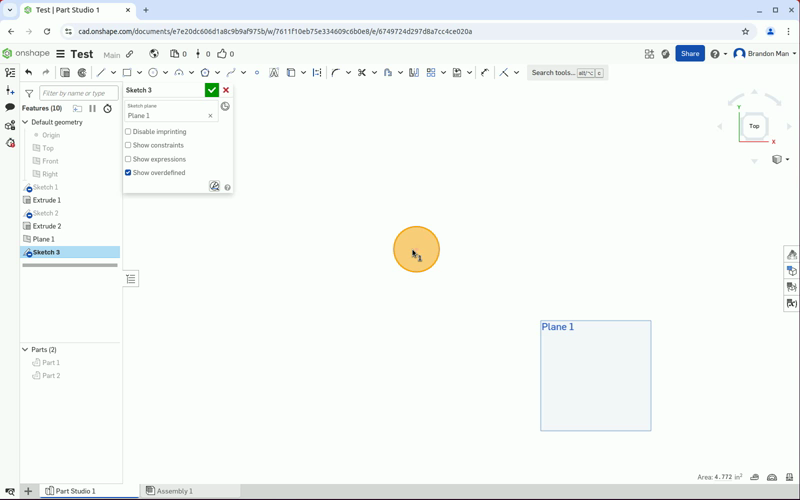
scroll(-6)
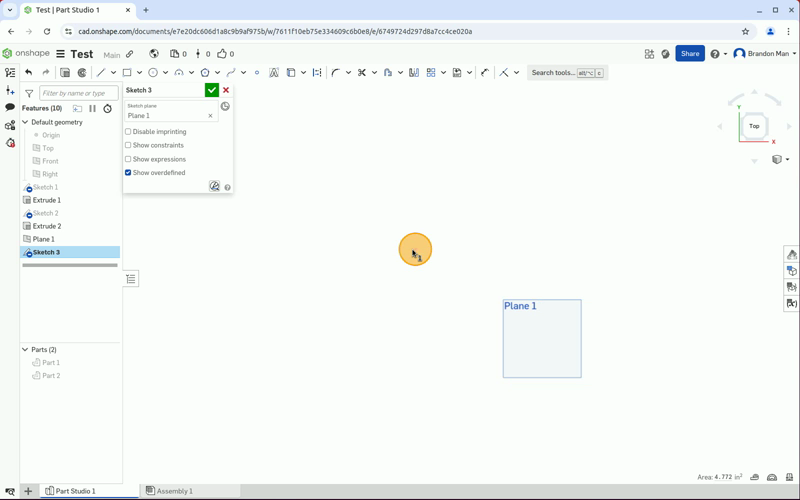
scroll(-6)
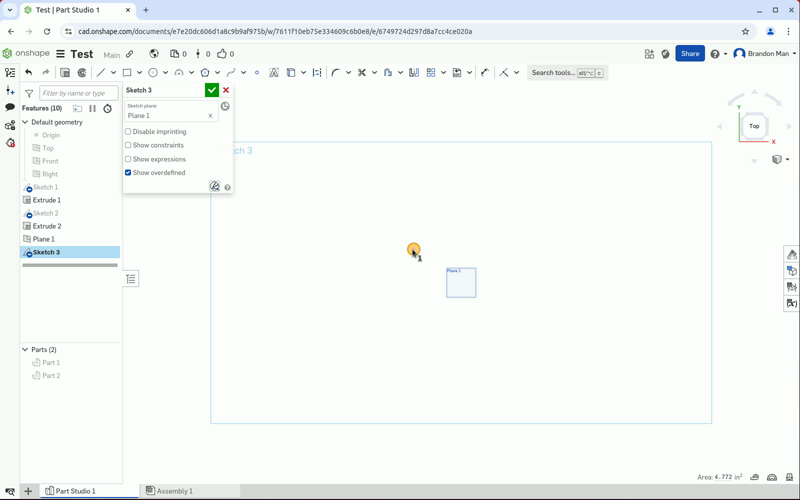
mouse_move(73, 352)
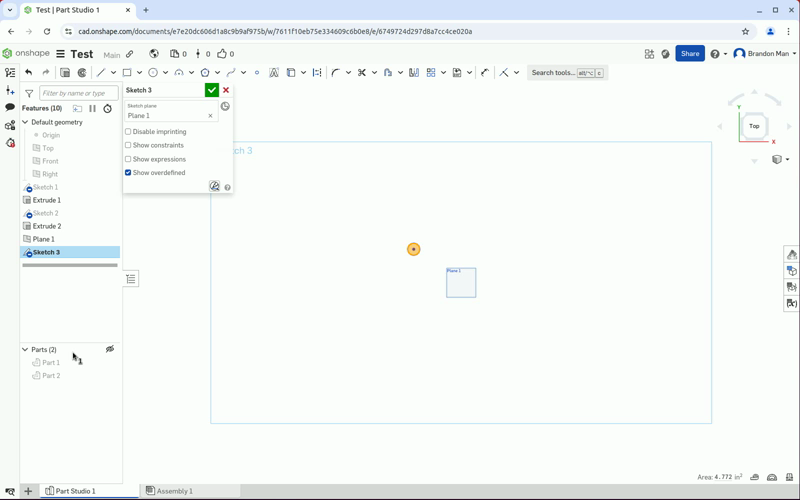
key(shift+y)
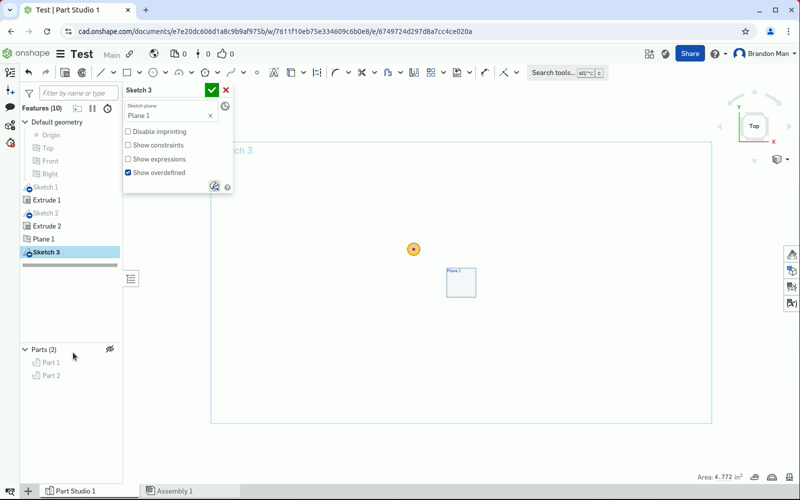
key(shift+e)
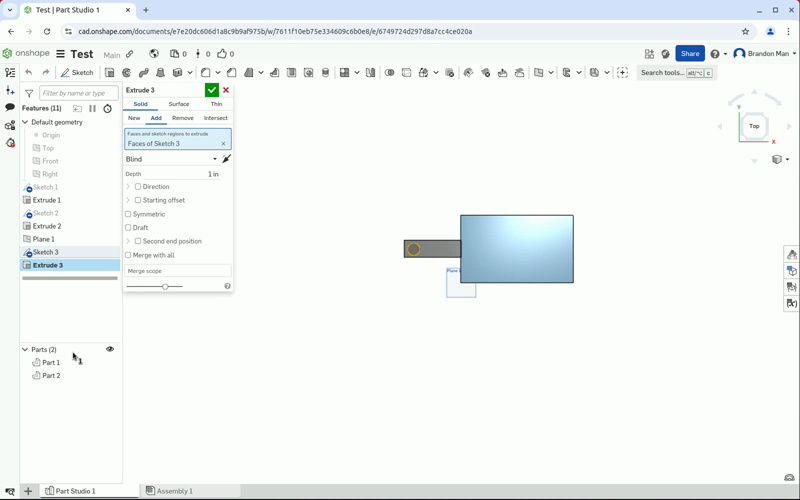
mouse_move(143, 106)
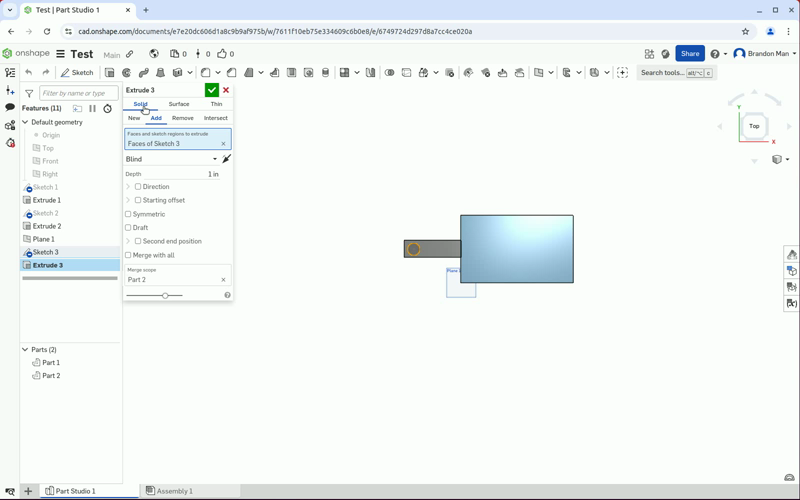
click(143, 106)
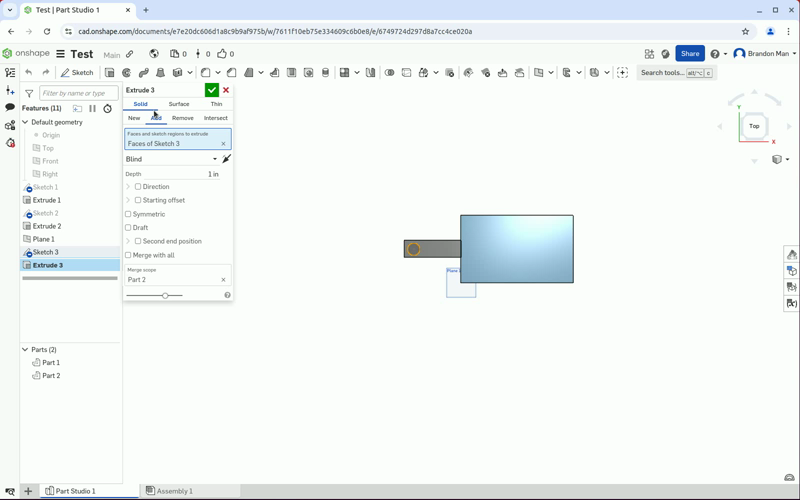
mouse_move(186, 120)
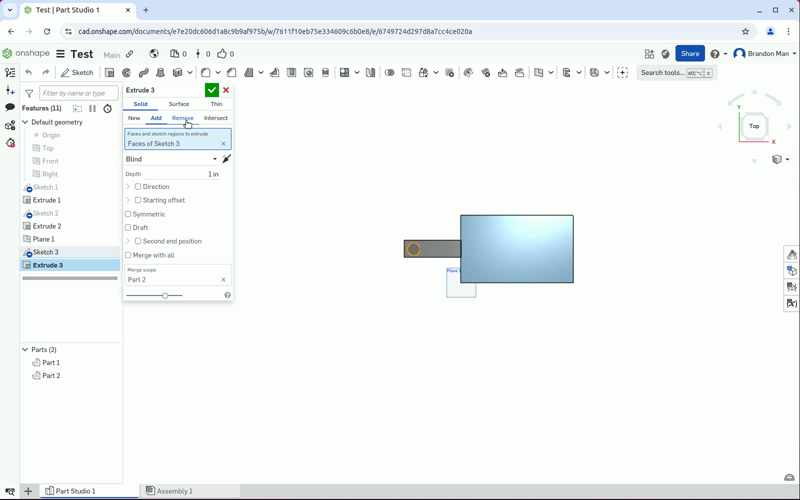
click(186, 120)
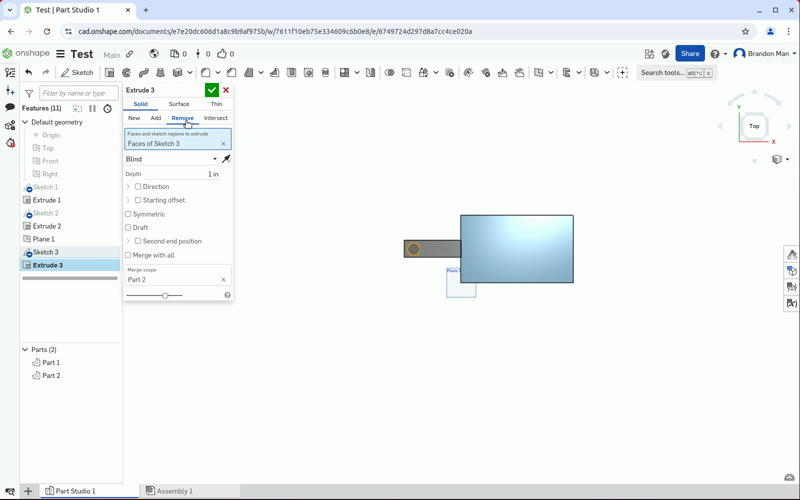
key(tab, 4)
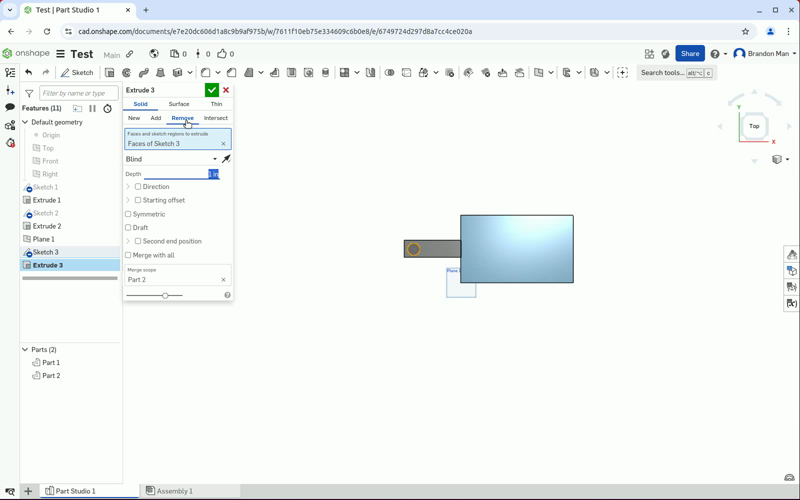
text(4.574)
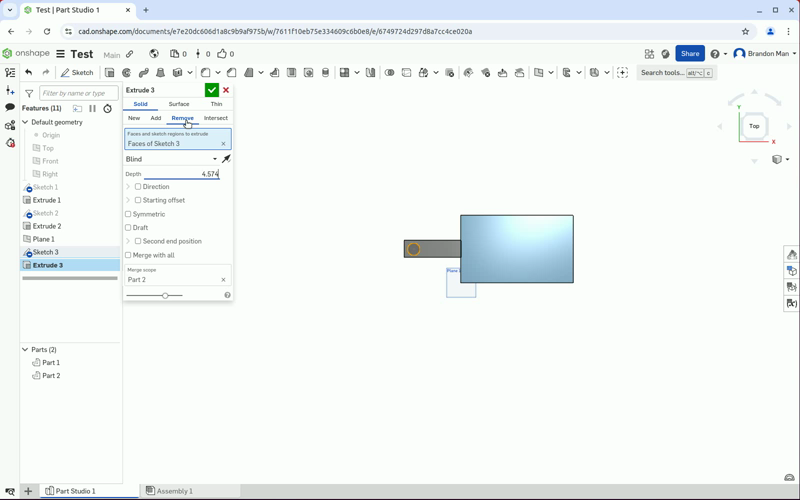
key(tab, 6)
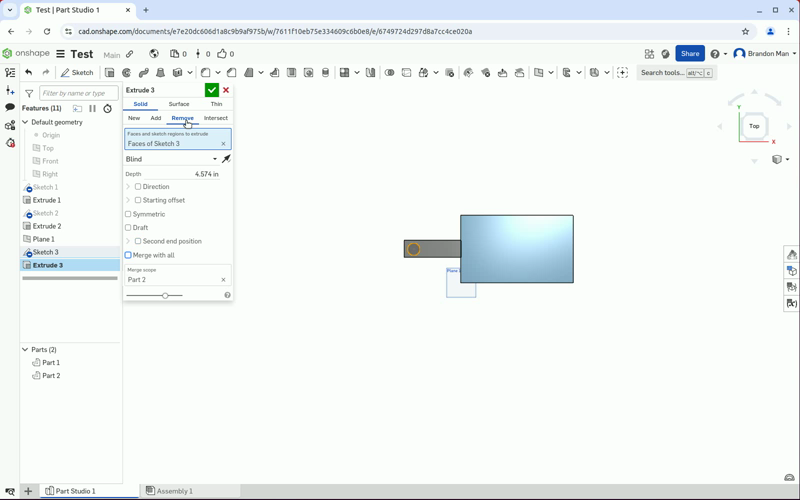
key(space)
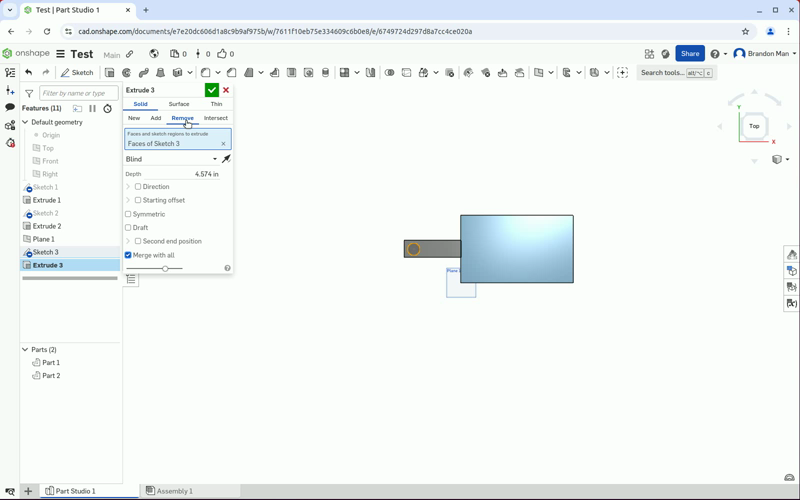
key(enter)
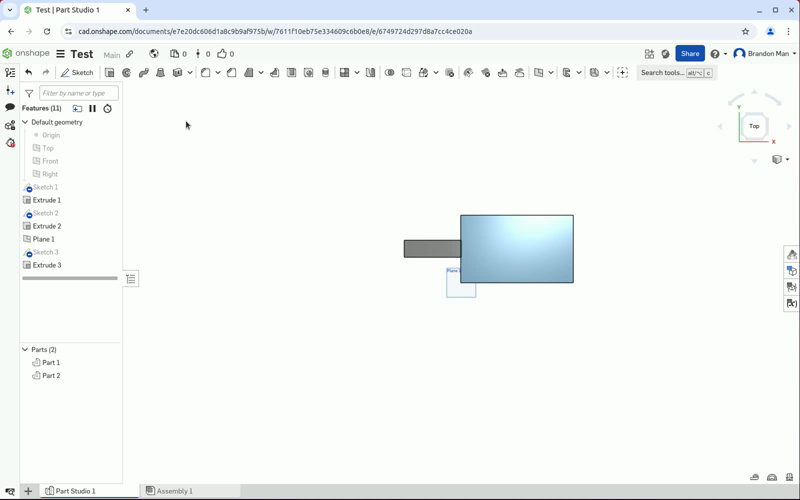
key(shift+h)
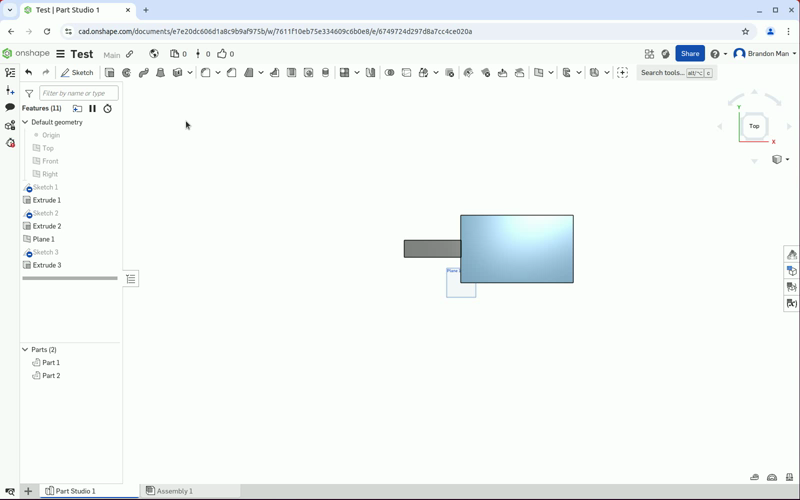
key(shift+h)
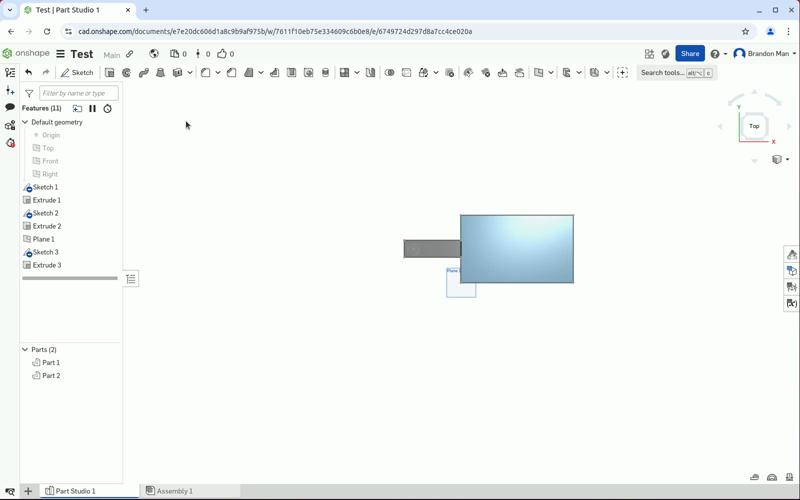
key(shift+7)
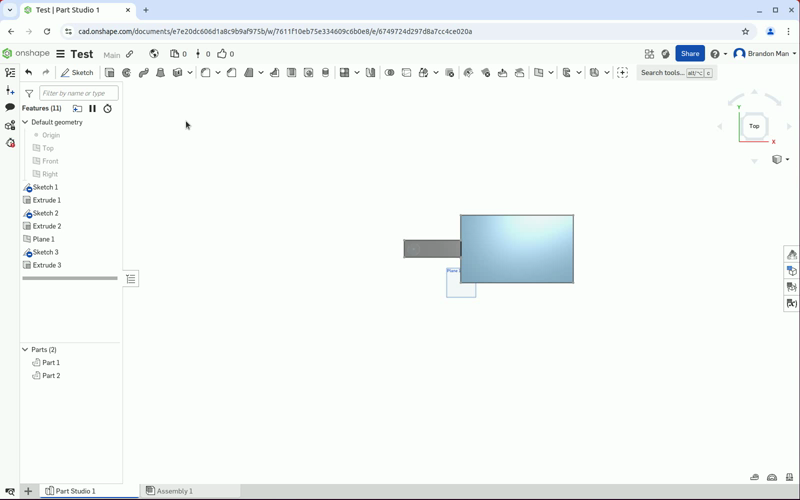
key(up, 3)
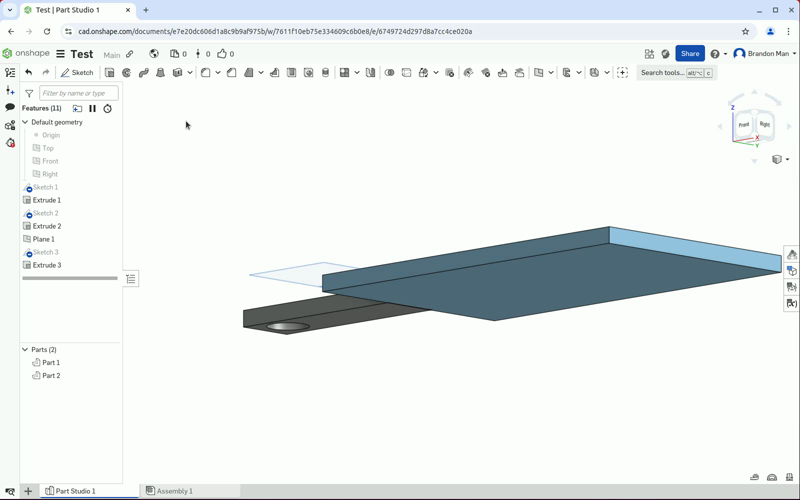
key(left, 3)
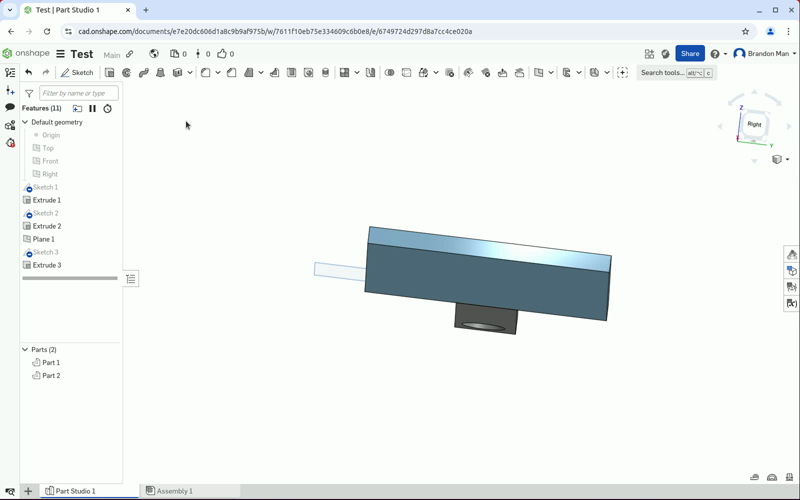
key(right, 3)
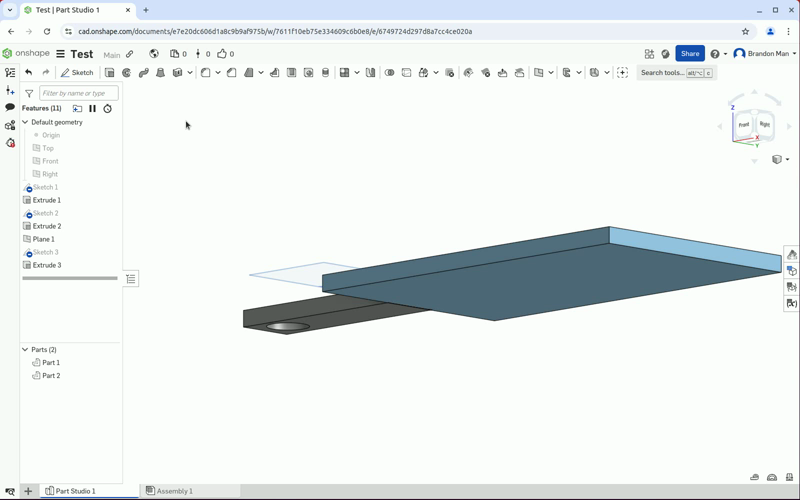
key(down, 3)
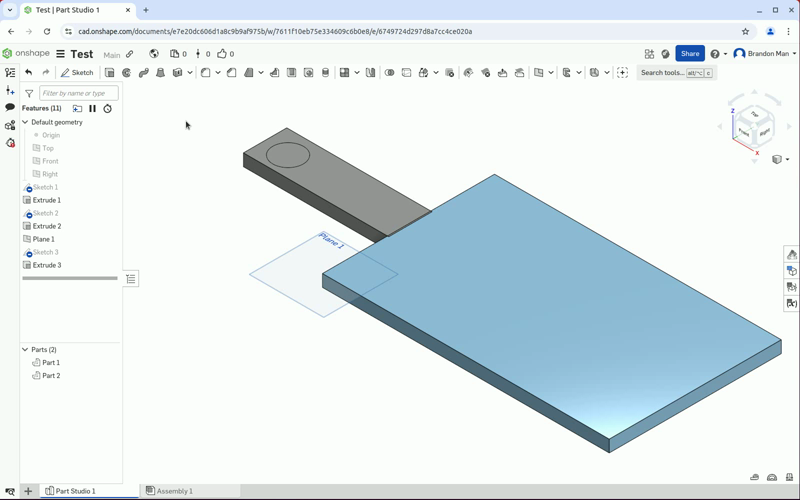
mouse_move(73, 189)
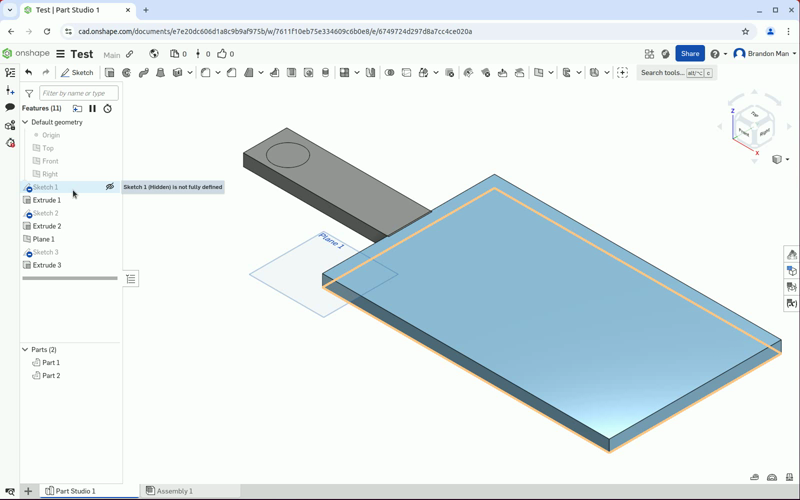
click(73, 189)